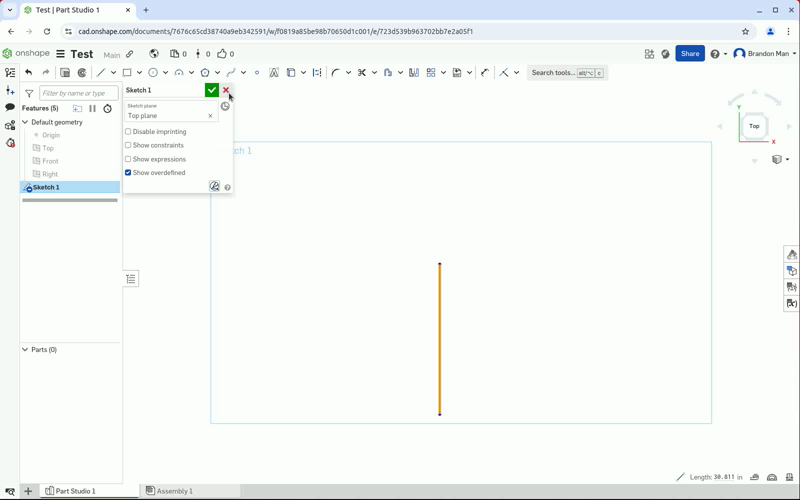
key(shift+h)
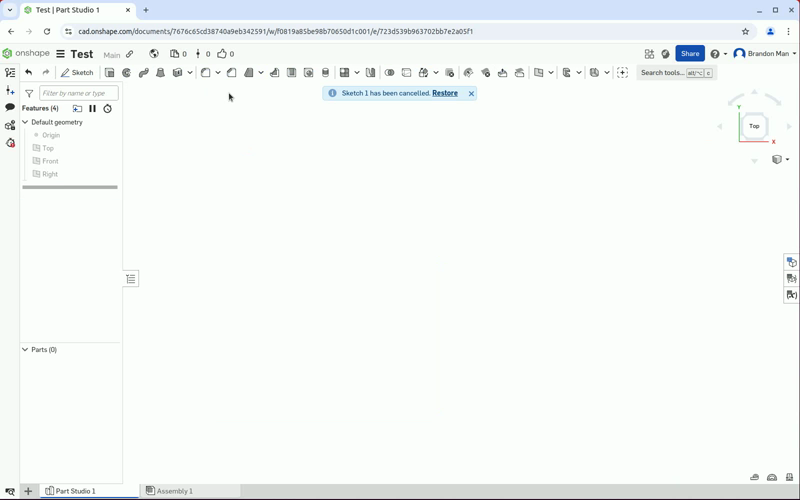
mouse_move(73, 352)
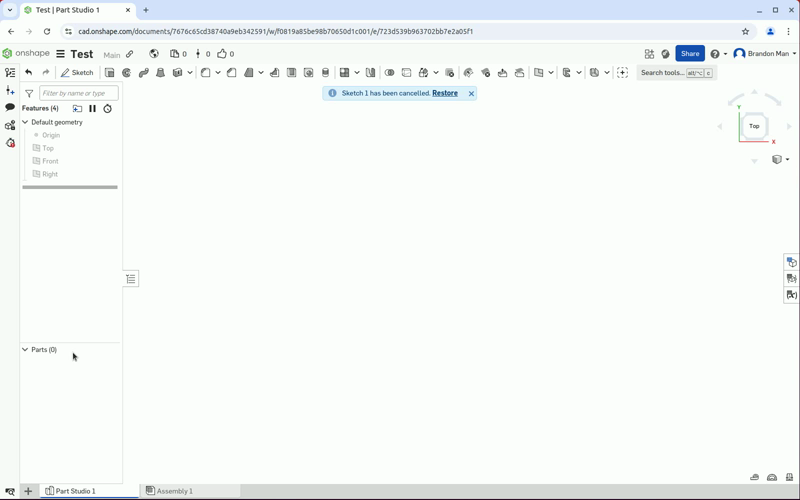
key(y)
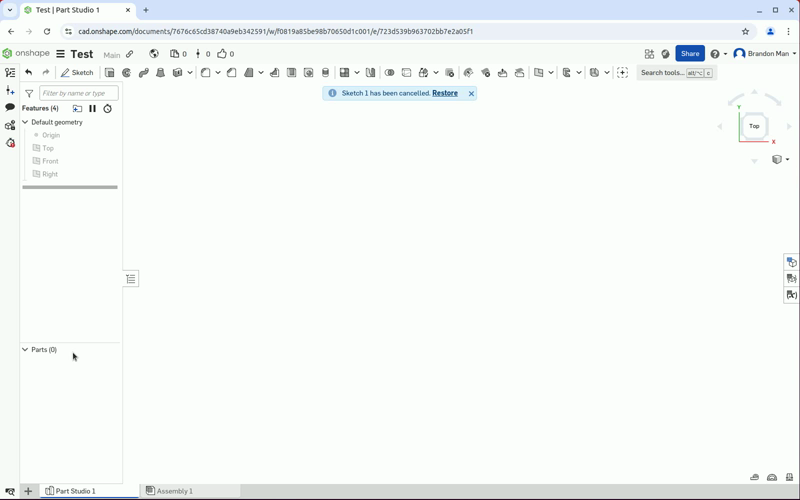
key(shift+p)
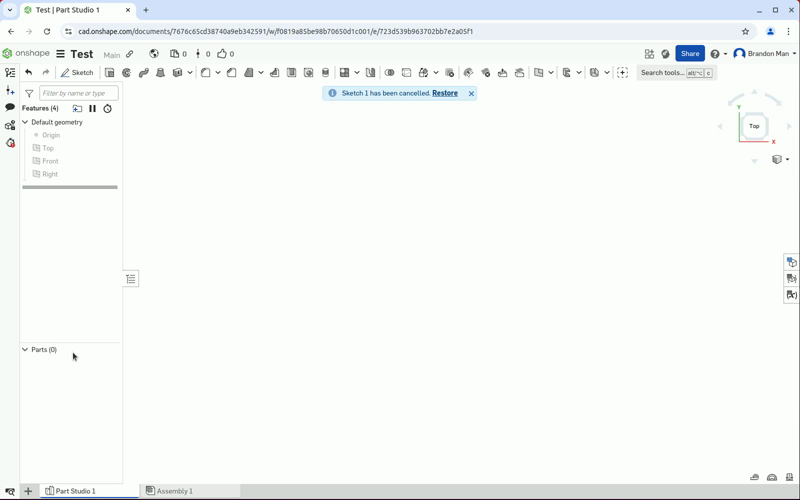
key(space)
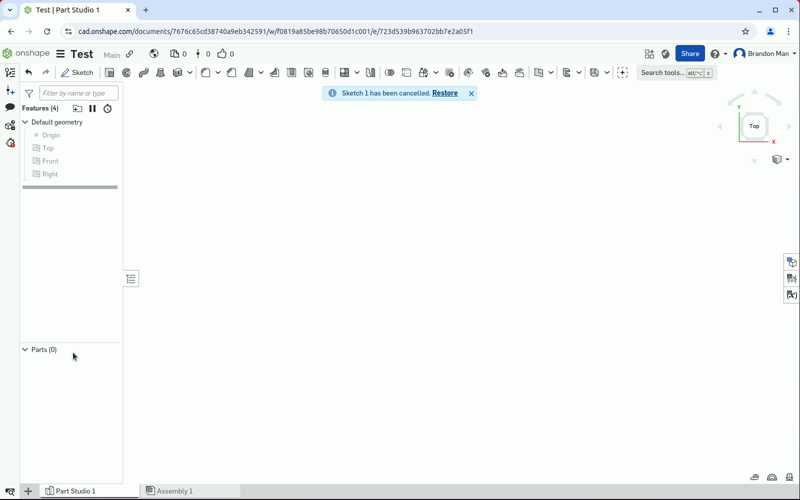
key_down(shift)
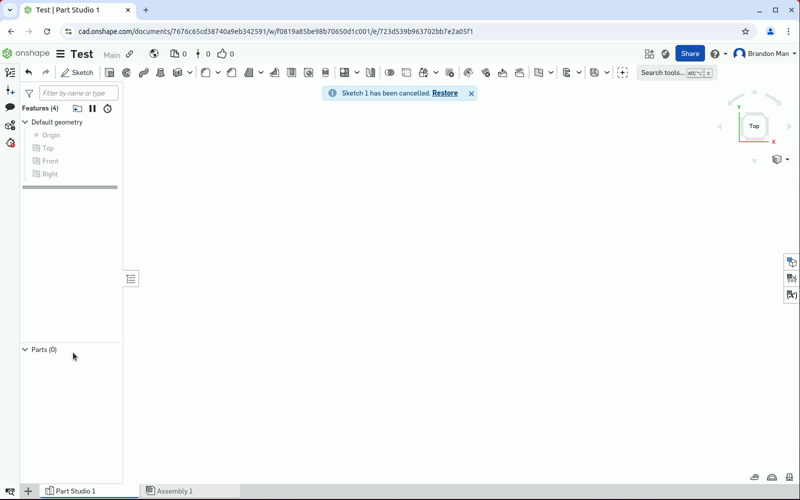
key(up)
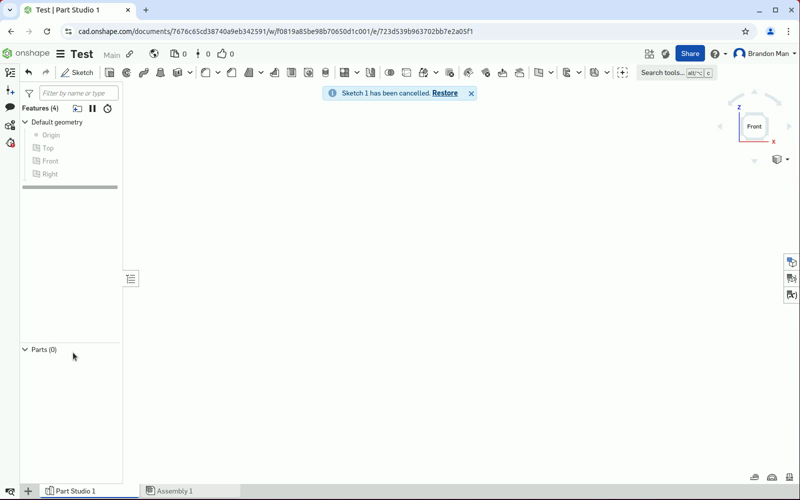
key_up(shift)
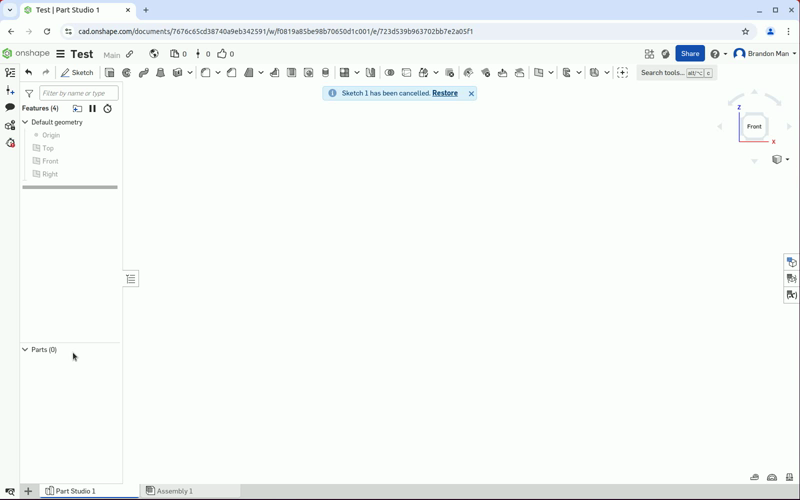
mouse_move(73, 352)
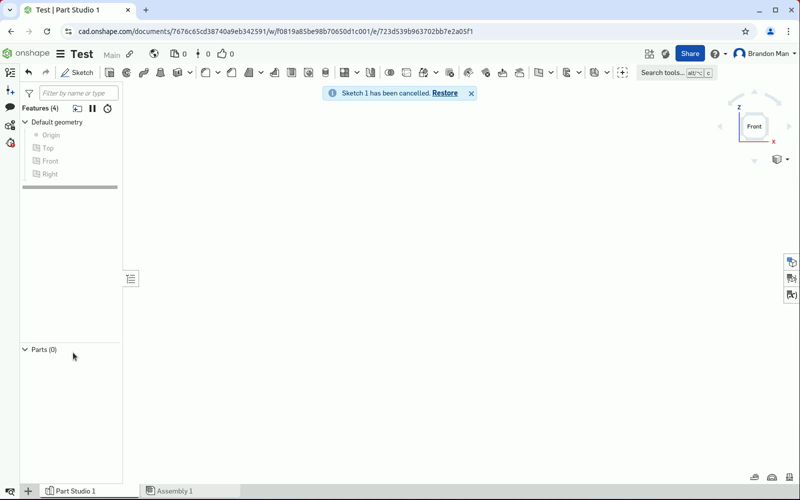
key(shift+y)
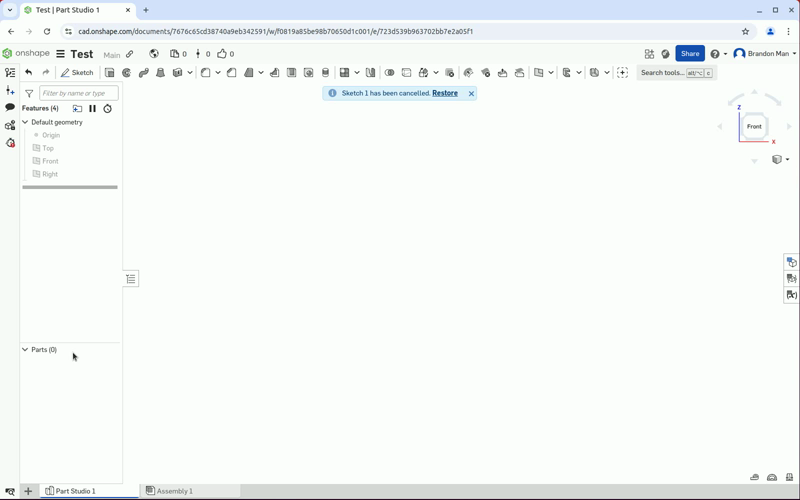
key(shift+s)
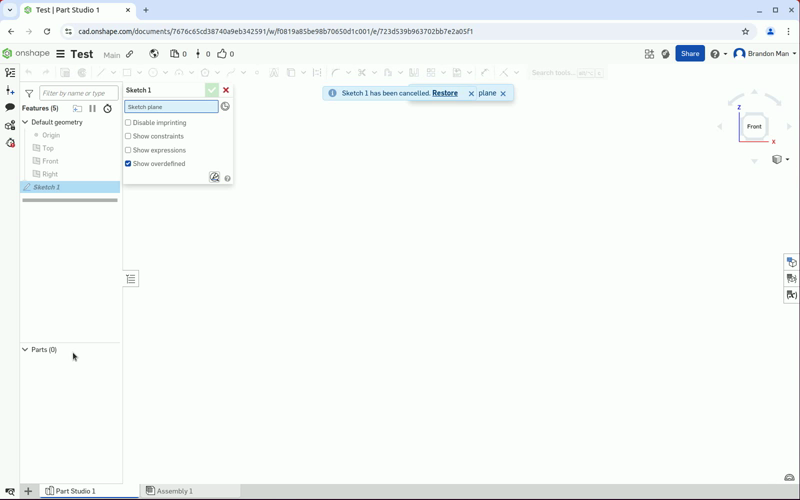
mouse_move(73, 163)
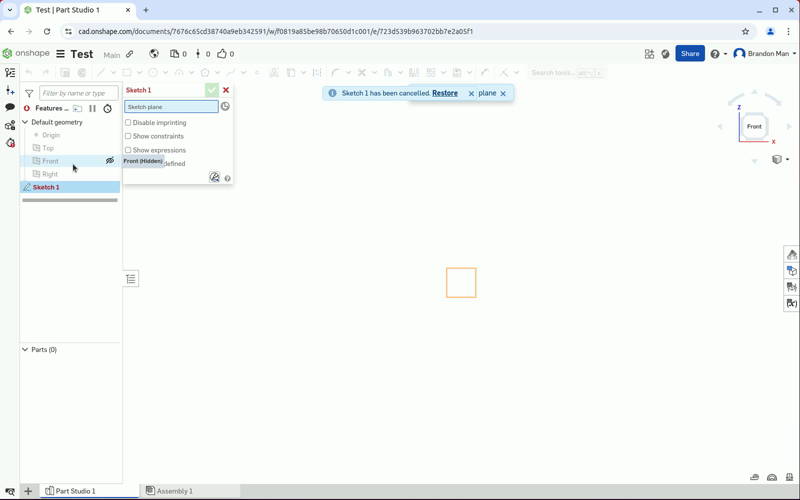
click(73, 163)
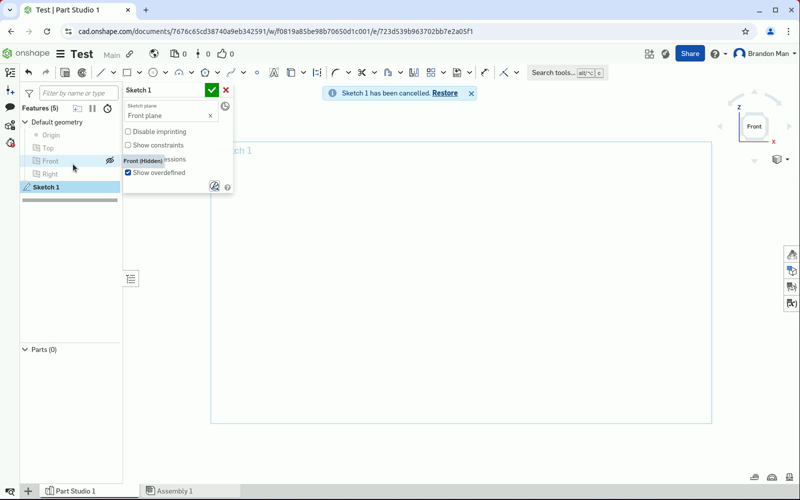
mouse_move(73, 352)
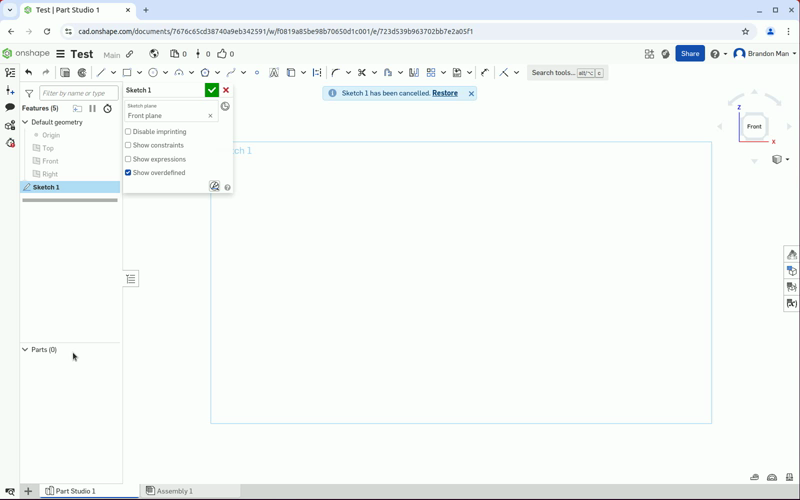
key(y)
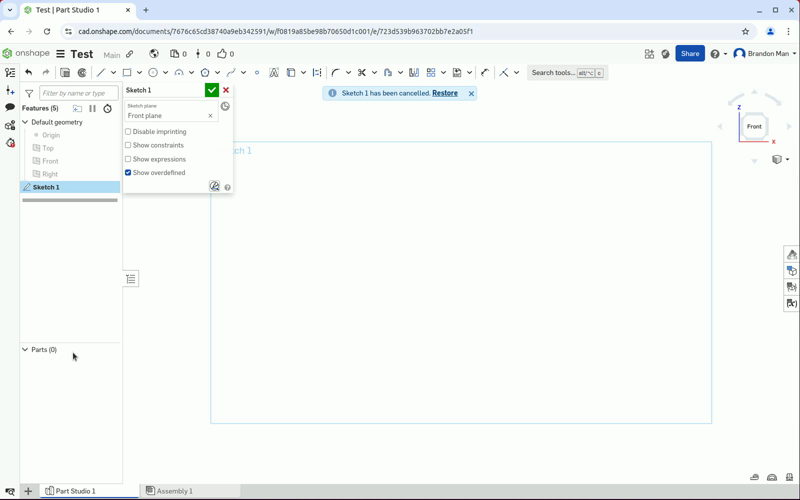
key(l)
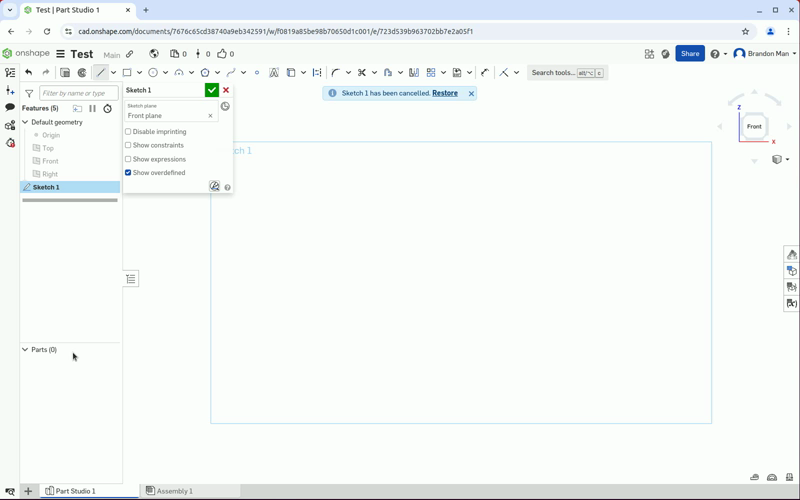
key_down(shift)
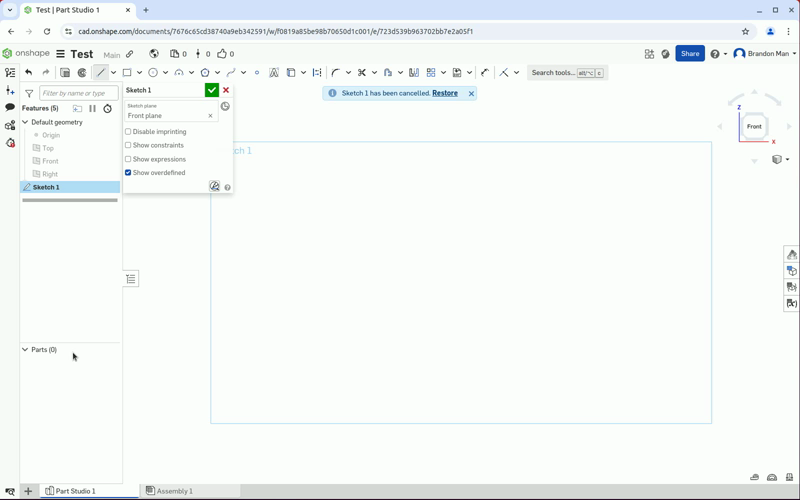
mouse_move(460, 282)
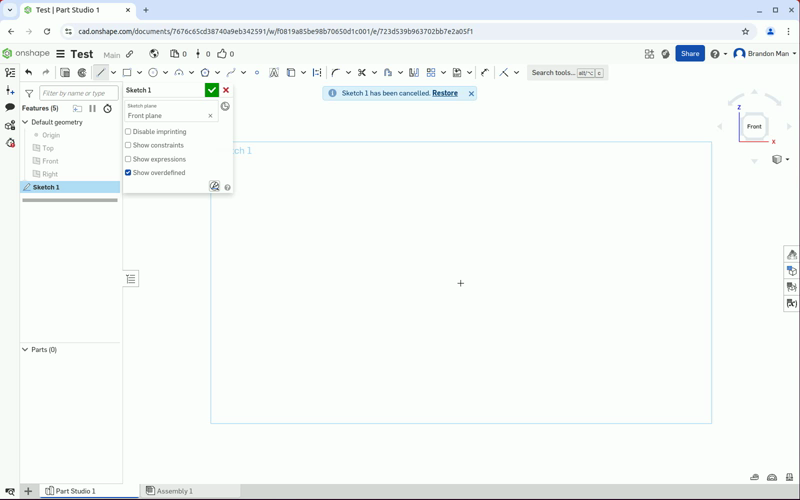
click(460, 282)
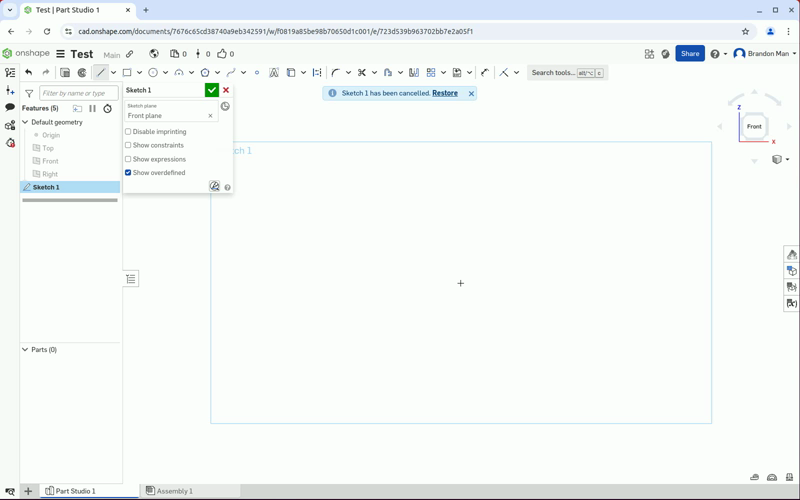
key_up(shift)
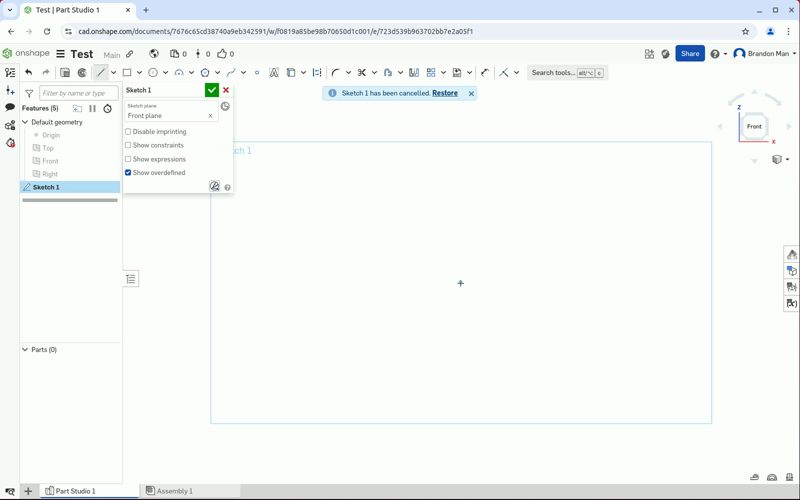
key_down(shift)
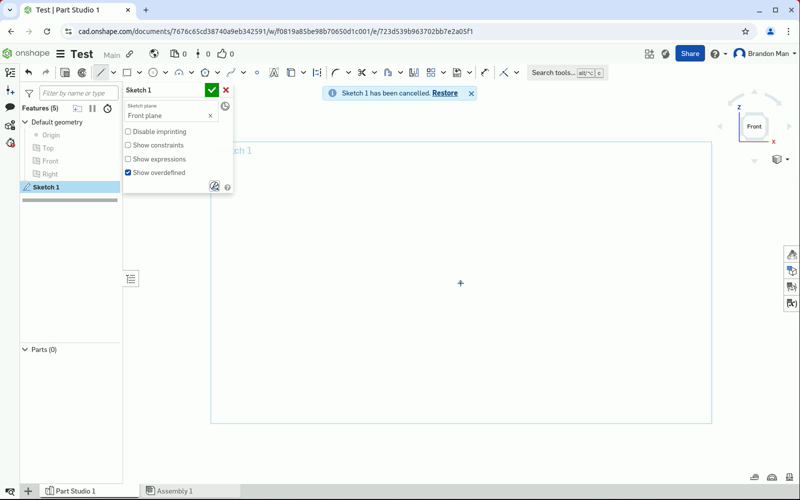
mouse_move(573, 282)
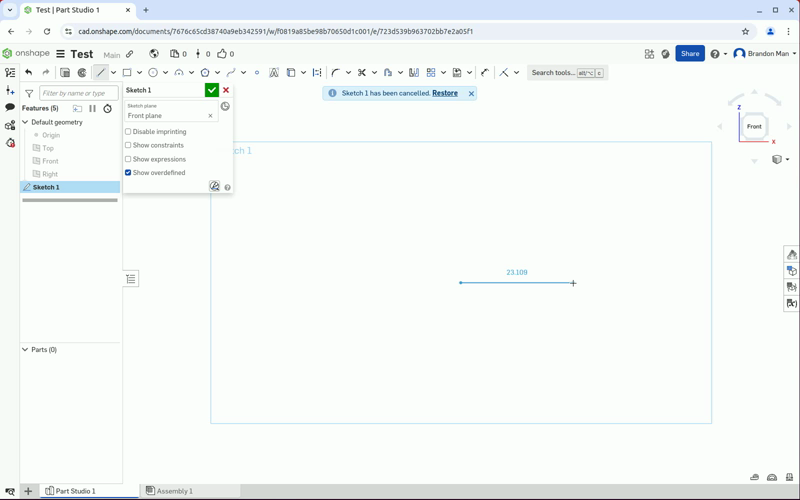
click(573, 282)
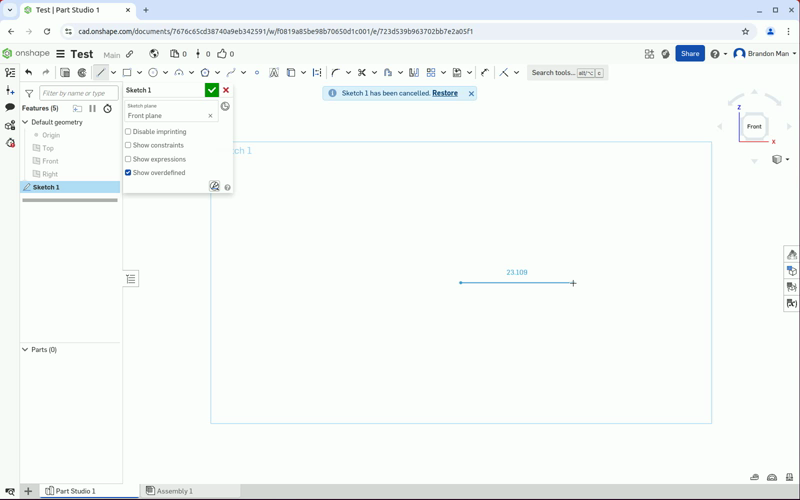
key_up(shift)
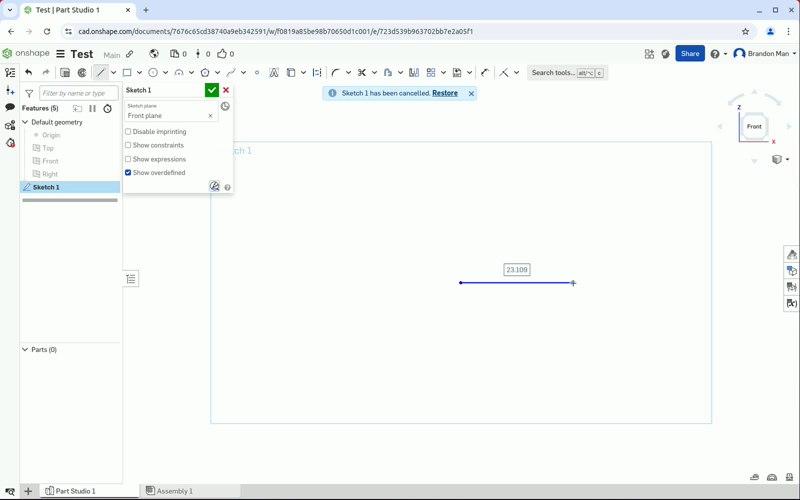
key_down(shift)
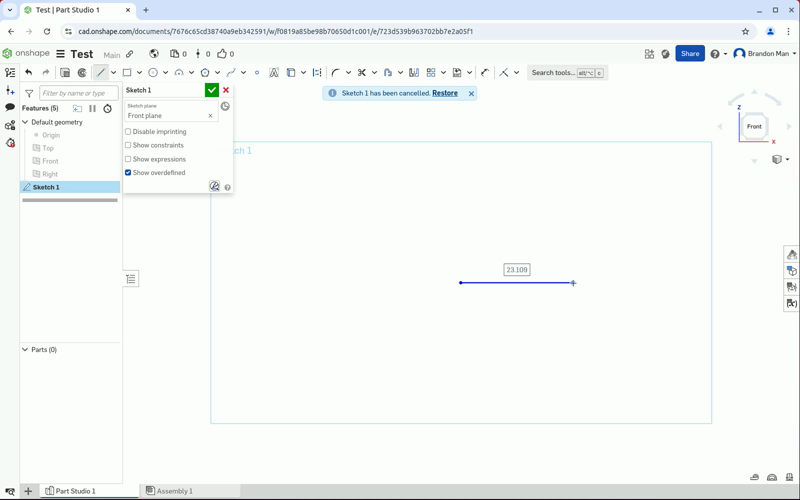
mouse_move(573, 208)
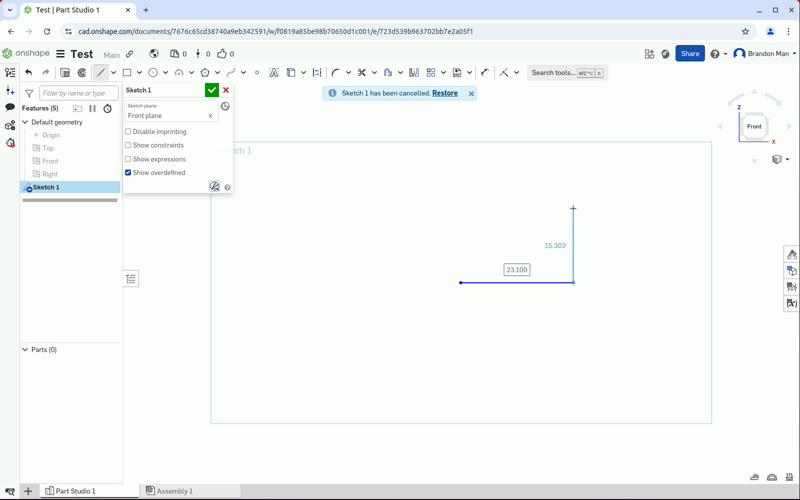
click(573, 208)
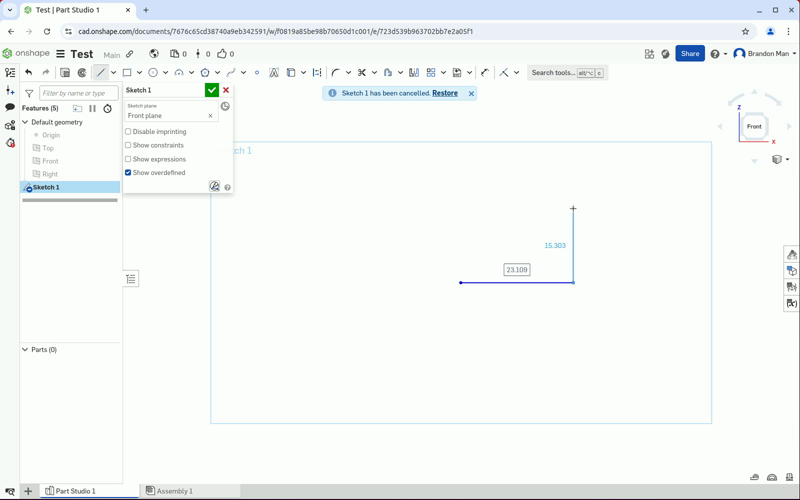
key_up(shift)
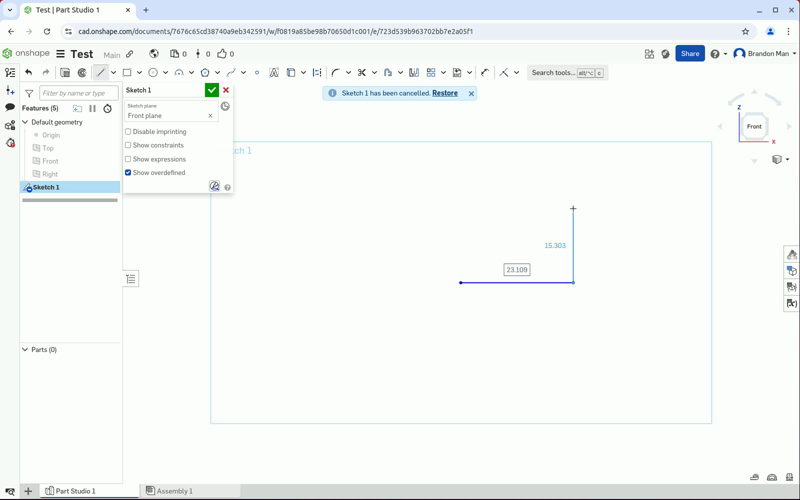
key_down(shift)
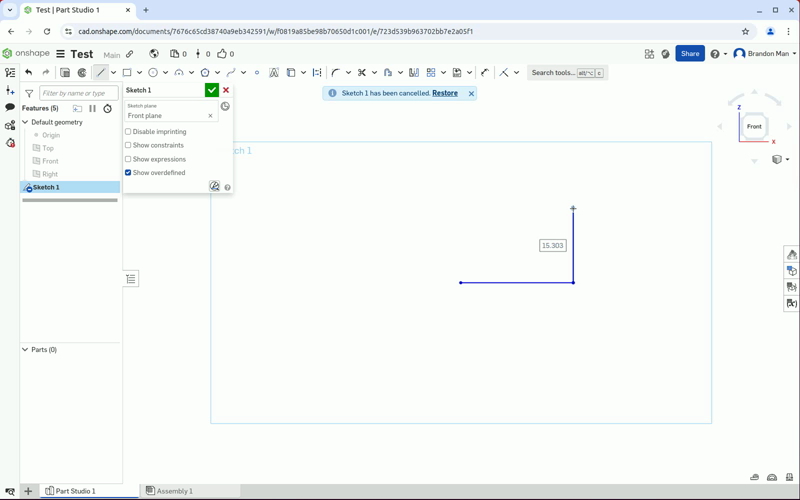
mouse_move(460, 208)
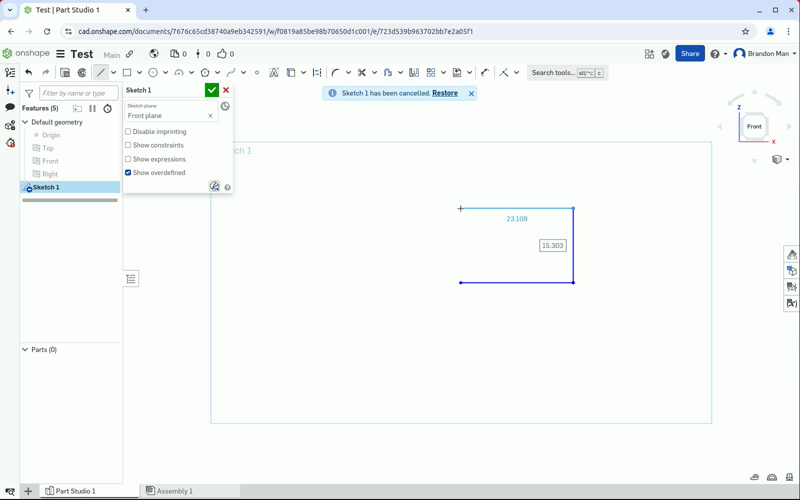
click(460, 208)
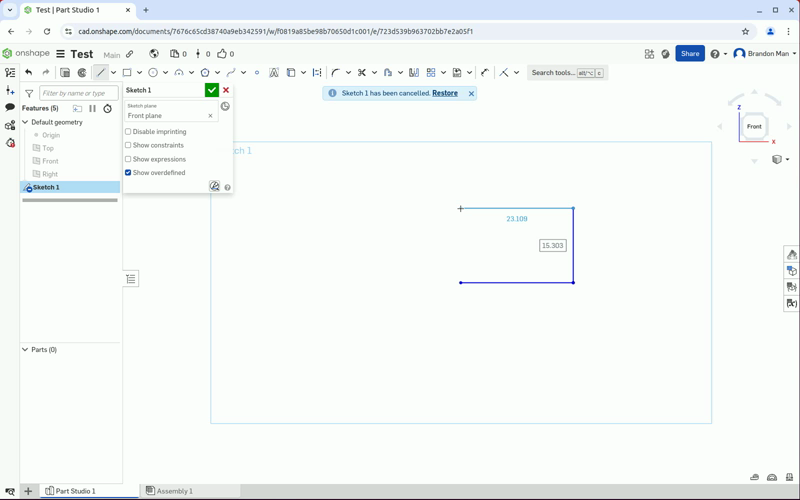
key_up(shift)
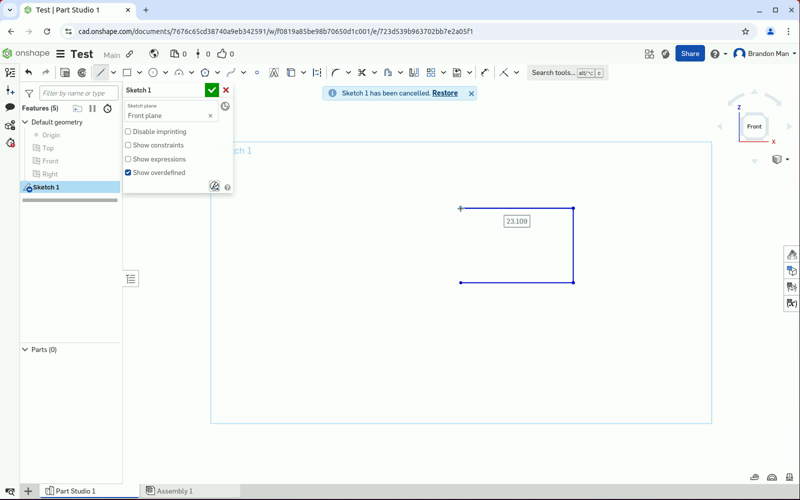
key_down(shift)
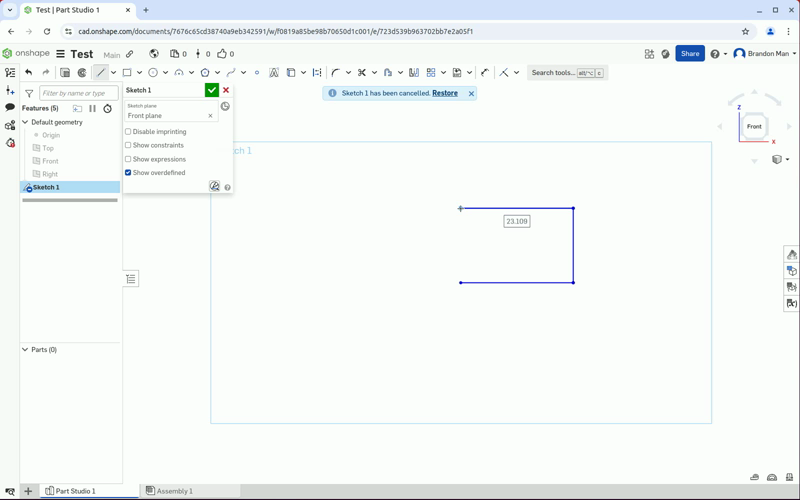
mouse_move(460, 282)
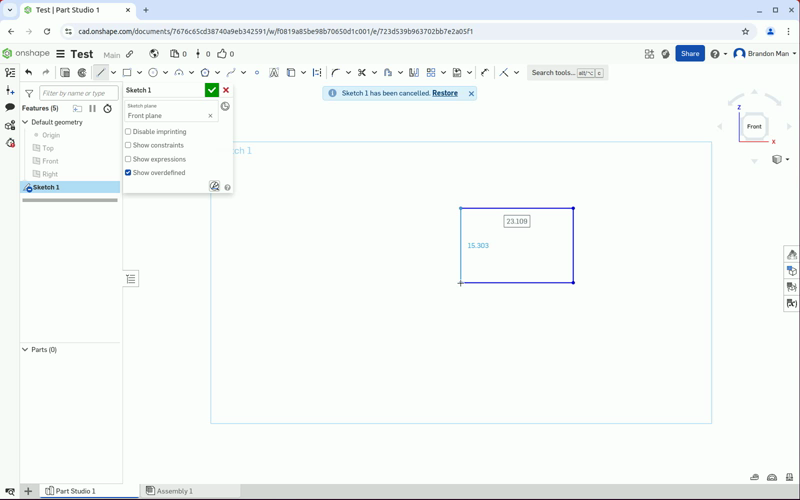
key_up(shift)
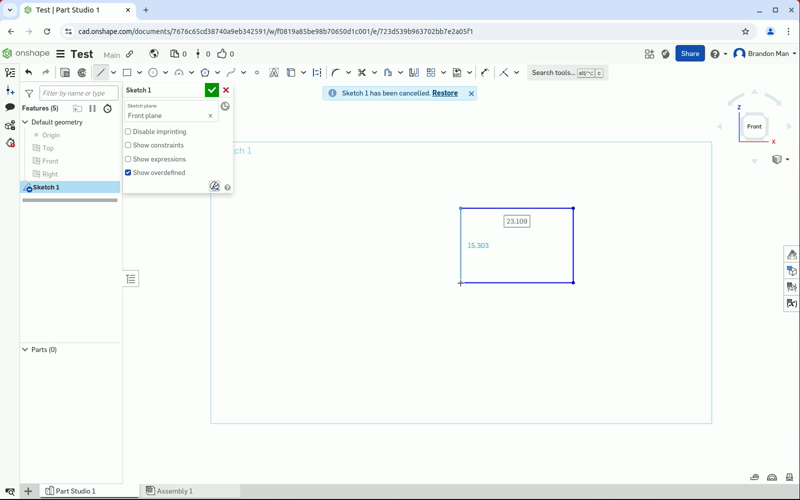
click(460, 282)
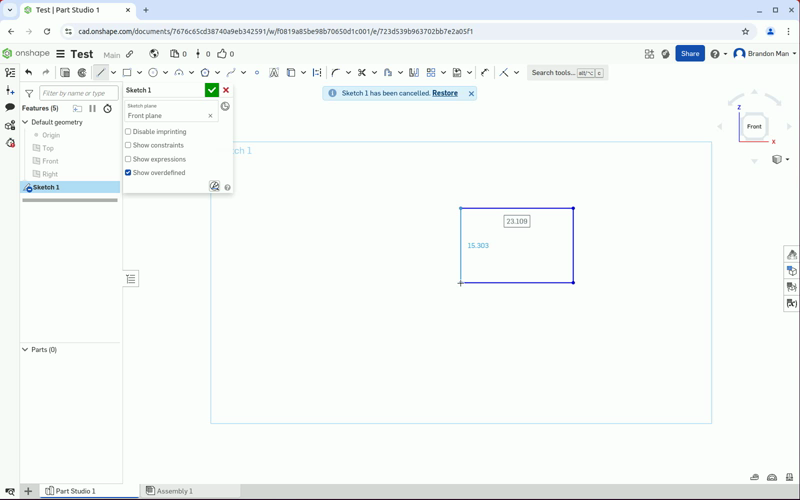
key(esc)
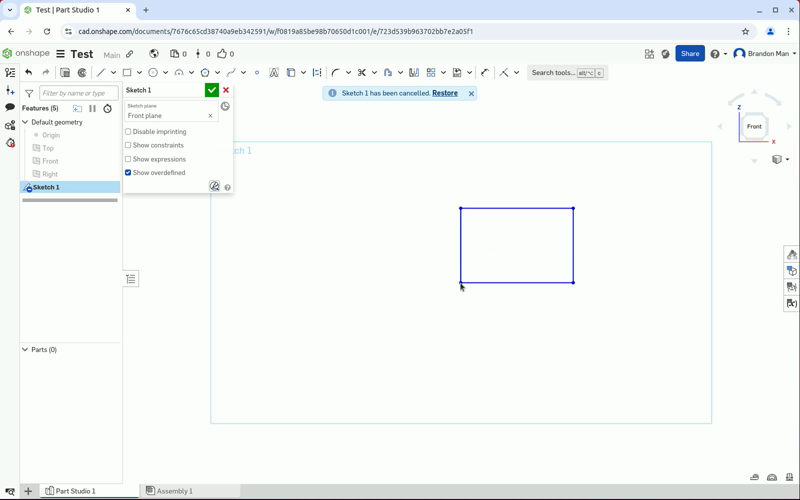
mouse_move(539, 265)
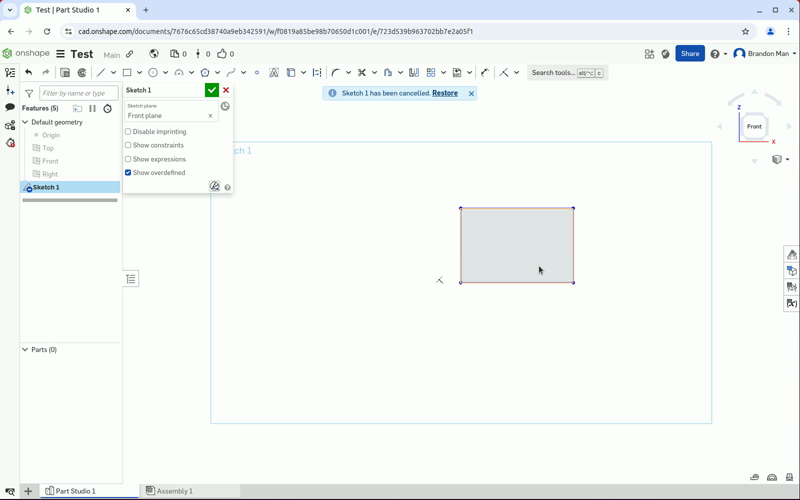
click(539, 265)
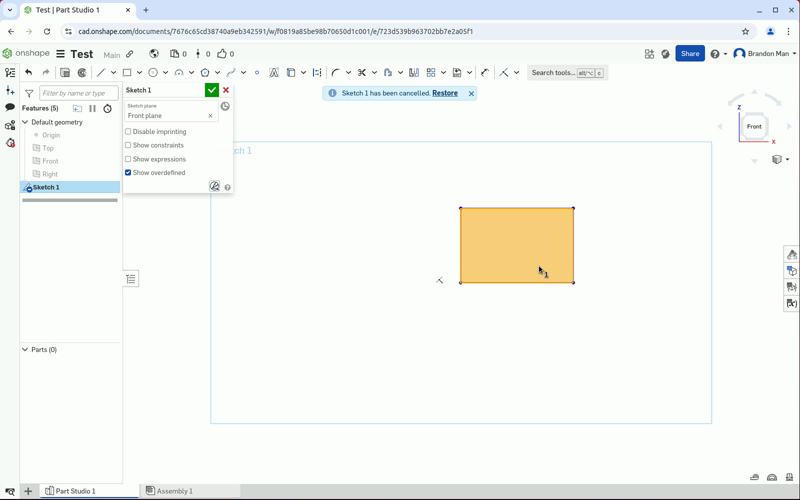
mouse_move(73, 352)
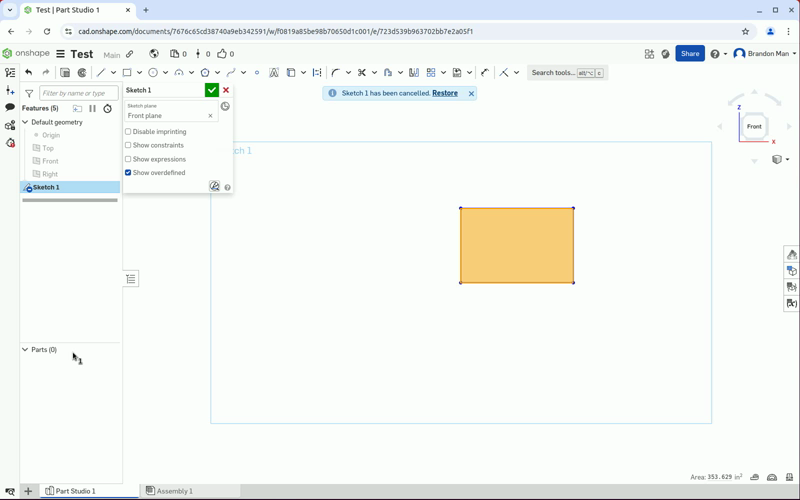
key(shift+y)
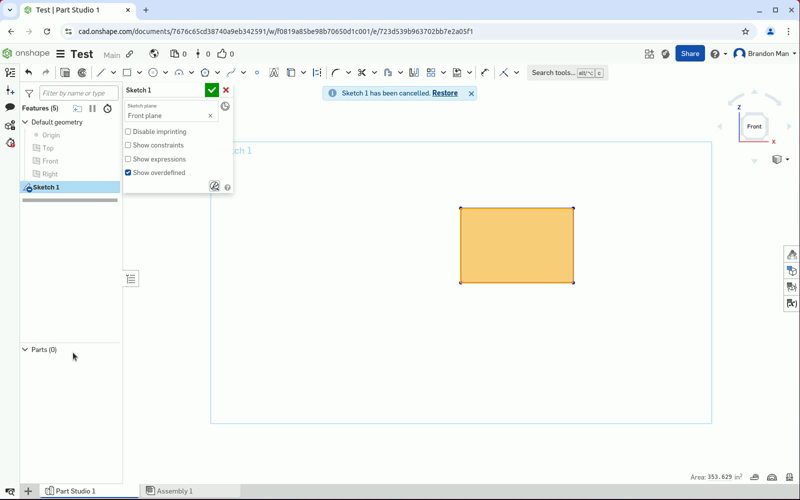
key(shift+e)
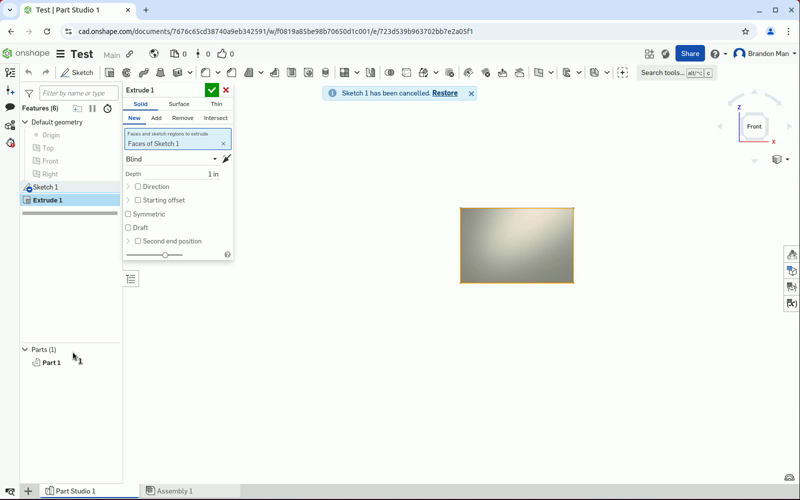
mouse_move(143, 106)
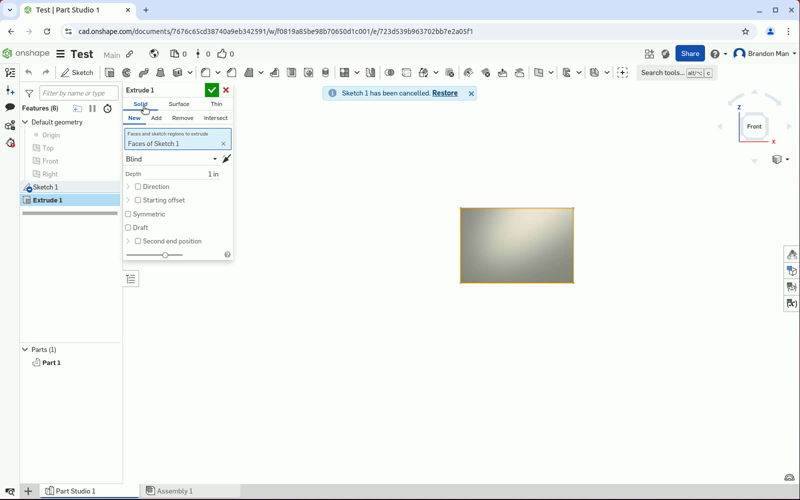
click(143, 106)
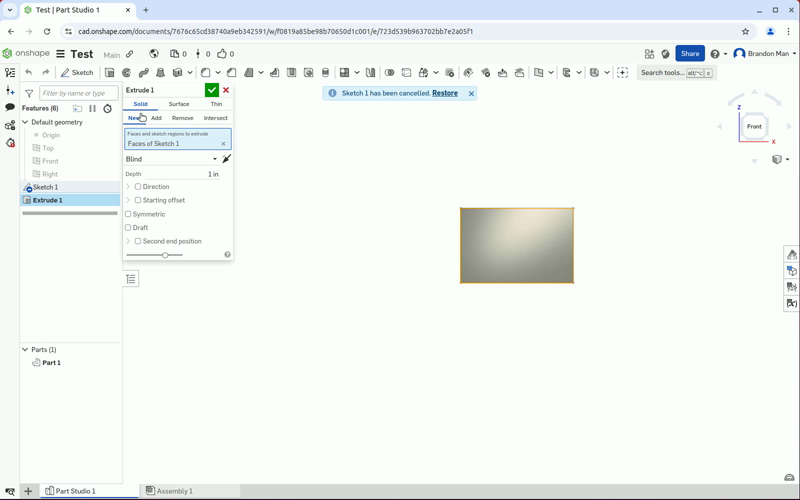
mouse_move(137, 120)
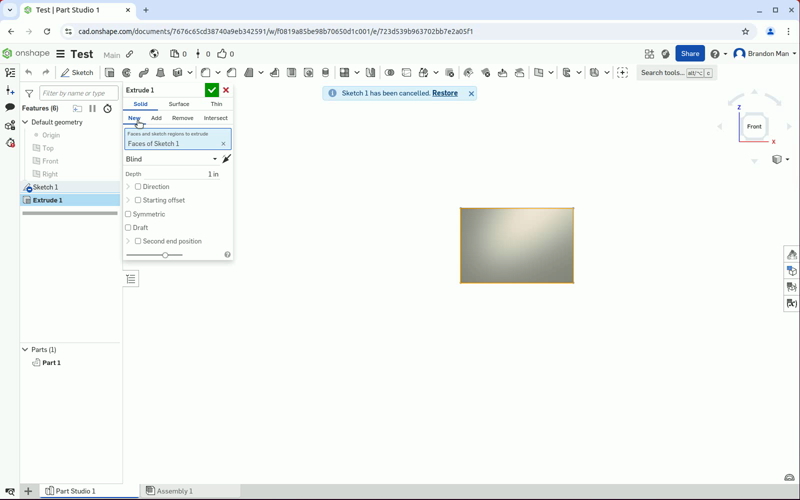
click(137, 120)
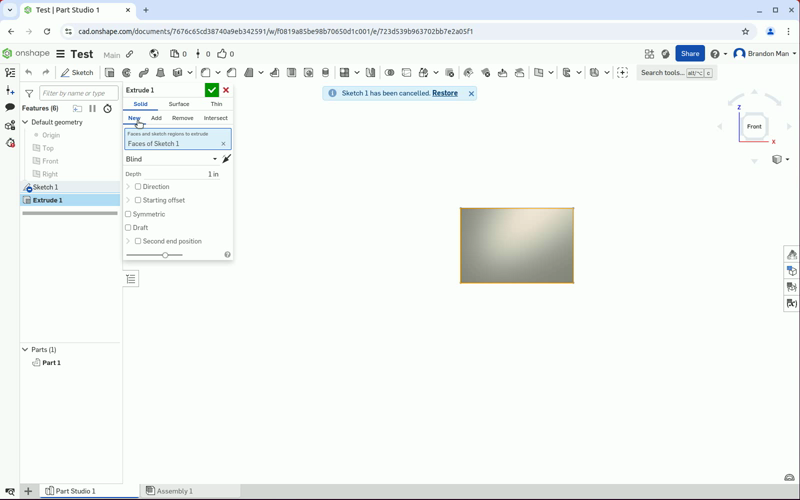
key(tab, 4)
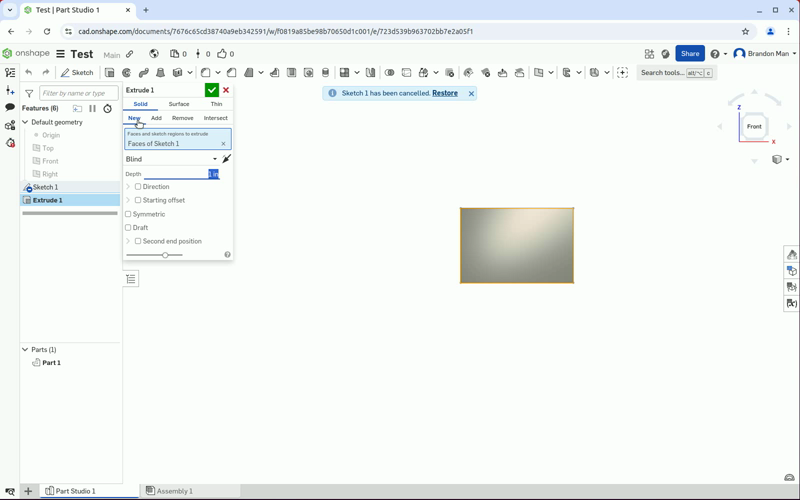
text(6.258)
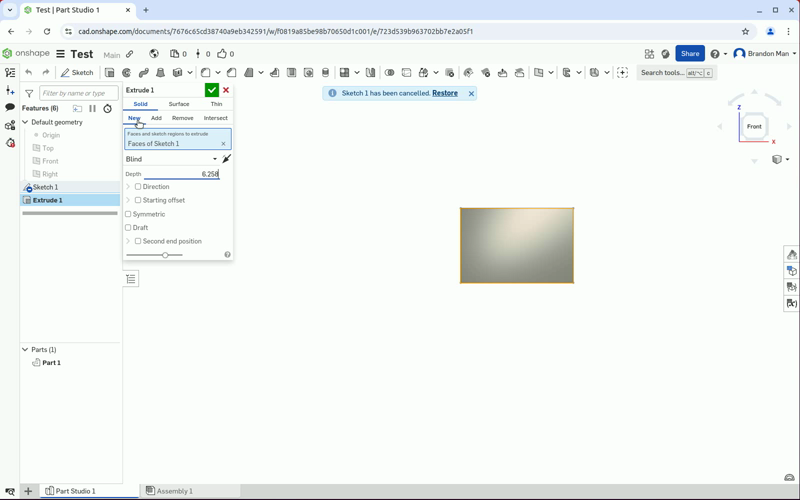
key(enter)
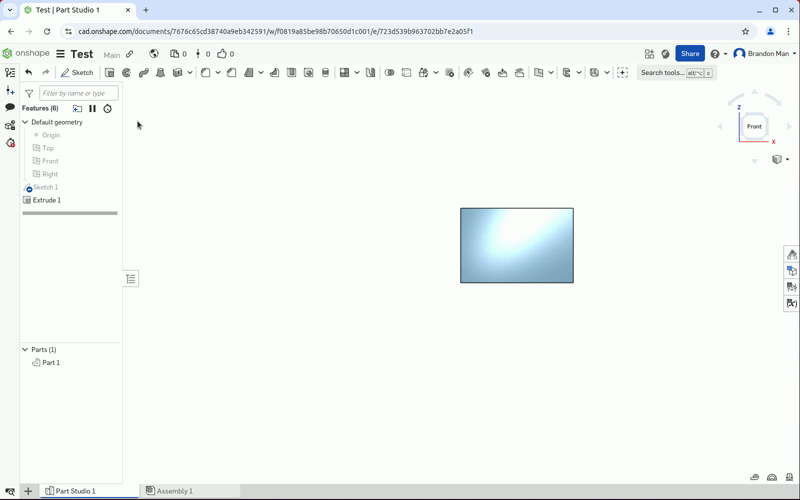
key(shift+h)
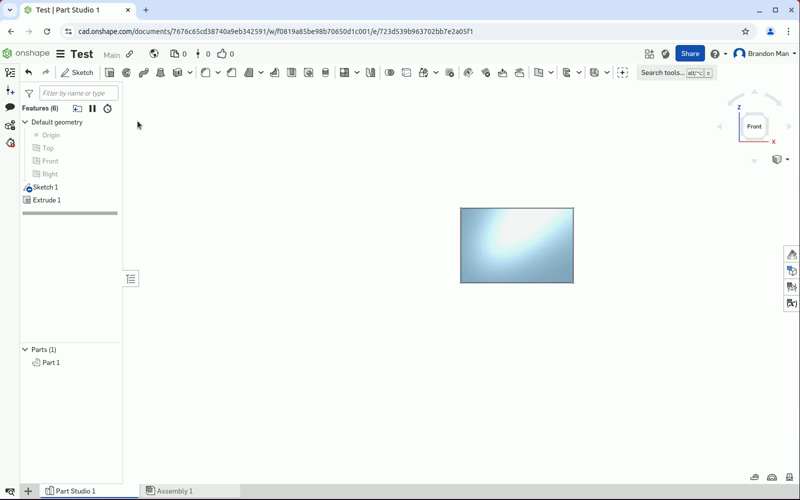
key(shift+h)
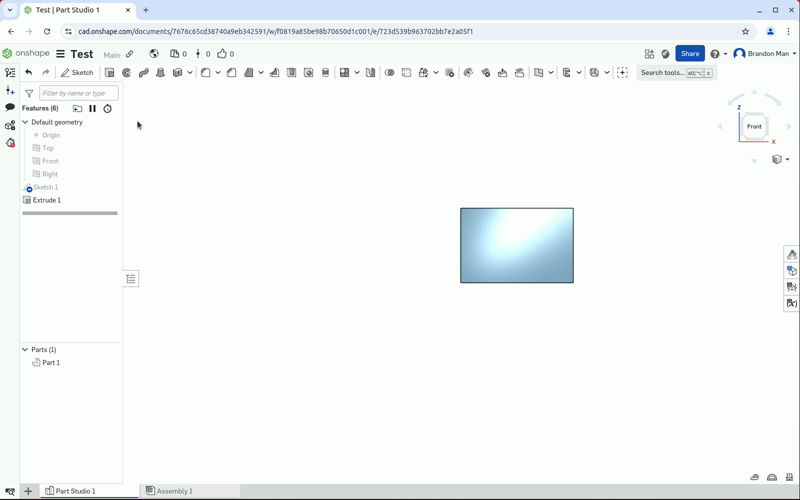
mouse_move(73, 189)
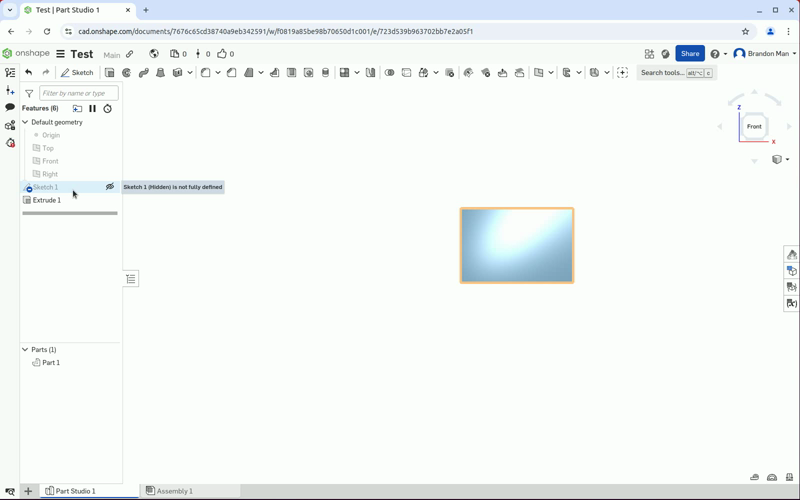
click(73, 189)
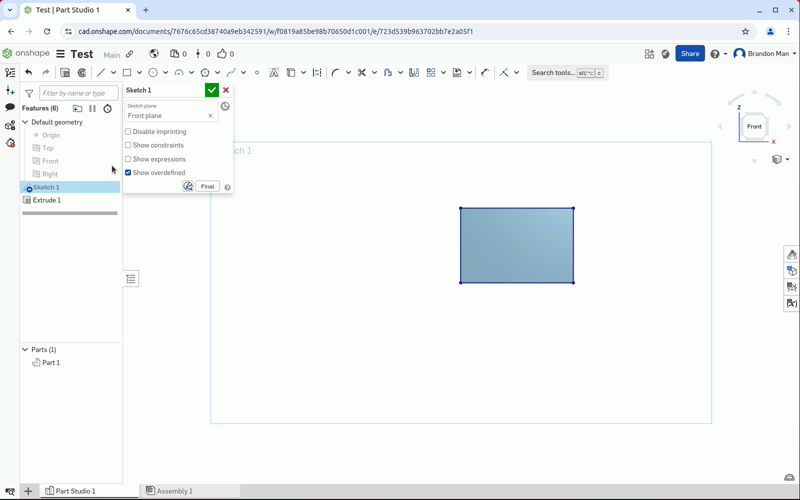
mouse_move(229, 92)
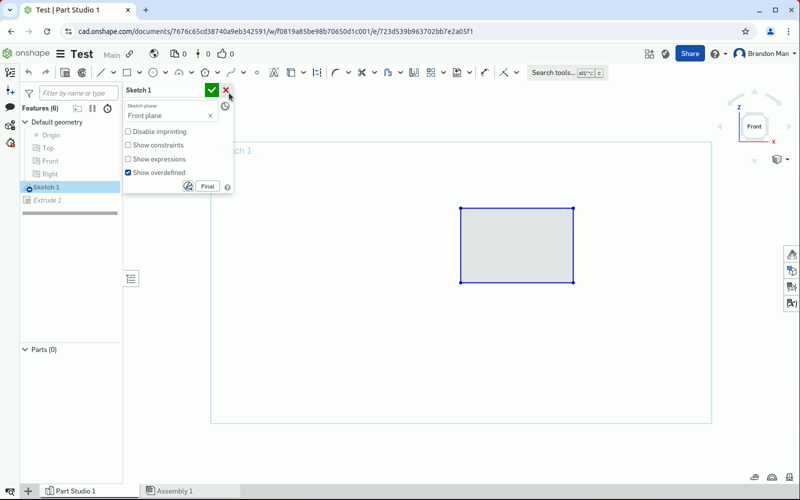
click(229, 92)
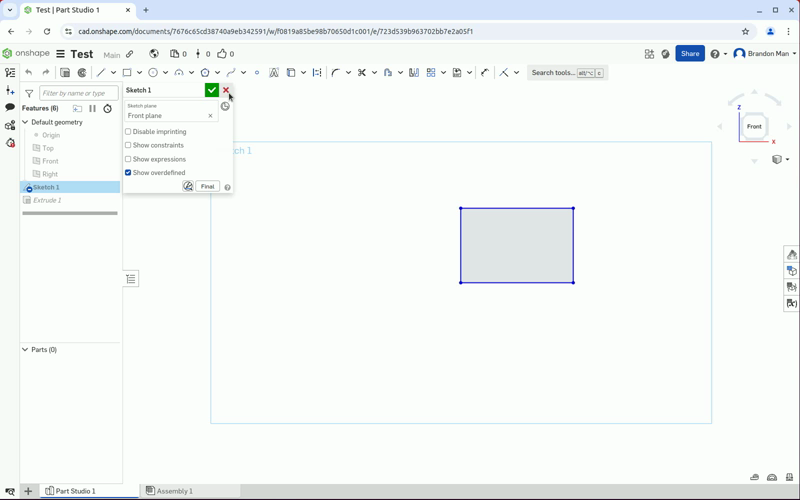
key(shift+s)
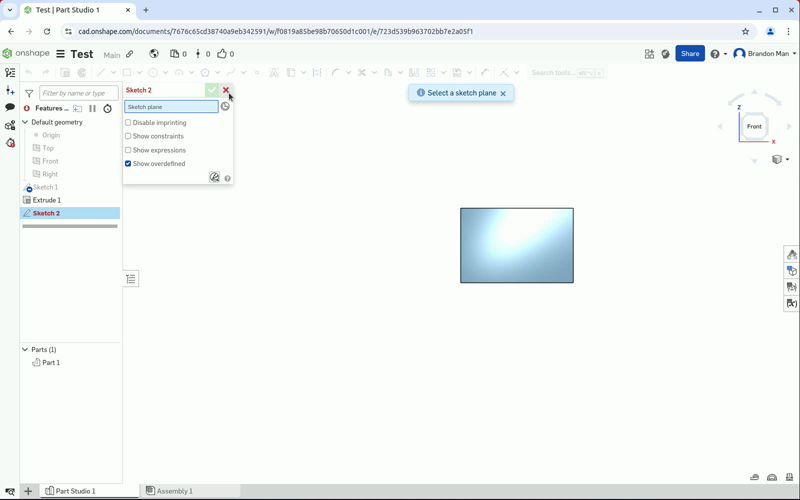
mouse_move(73, 163)
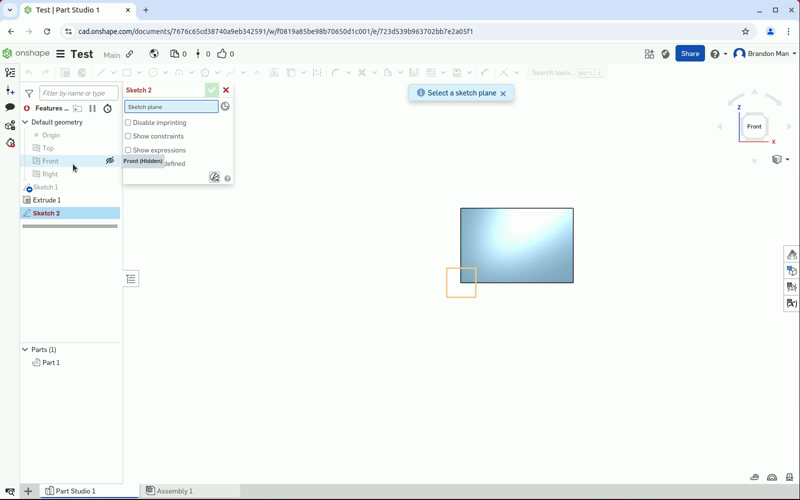
click(73, 163)
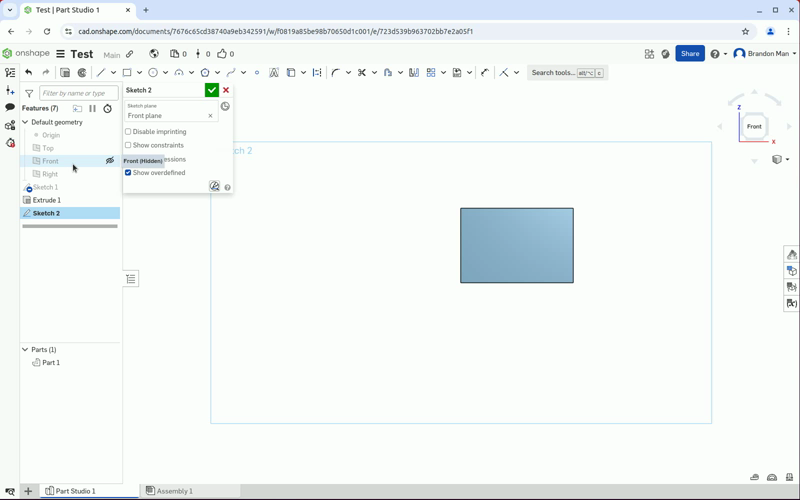
mouse_move(73, 352)
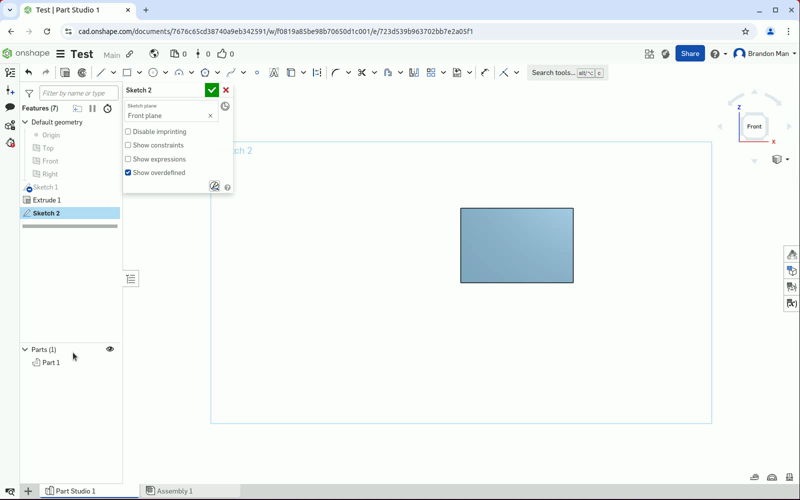
key(y)
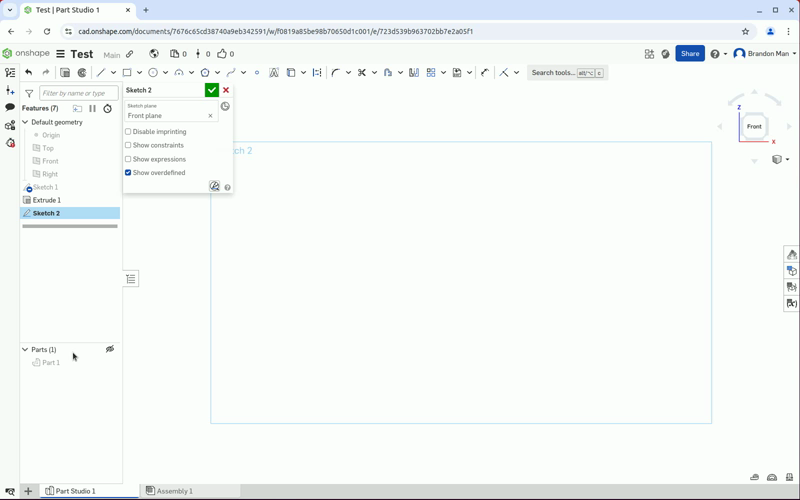
key(l)
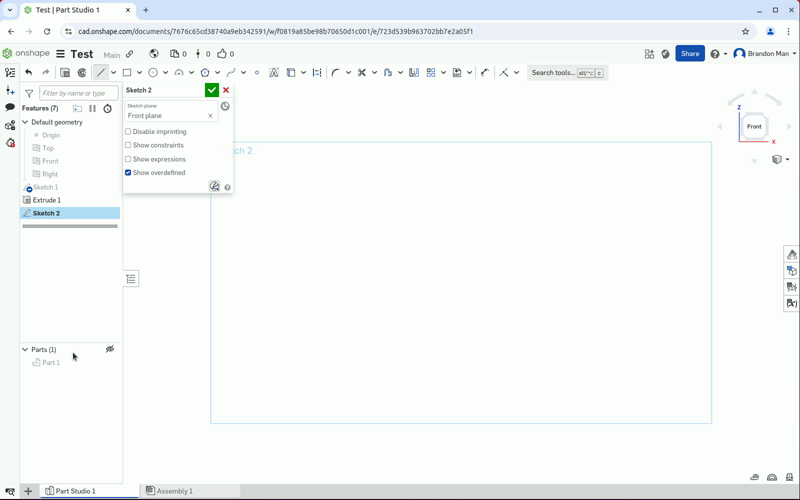
key_down(shift)
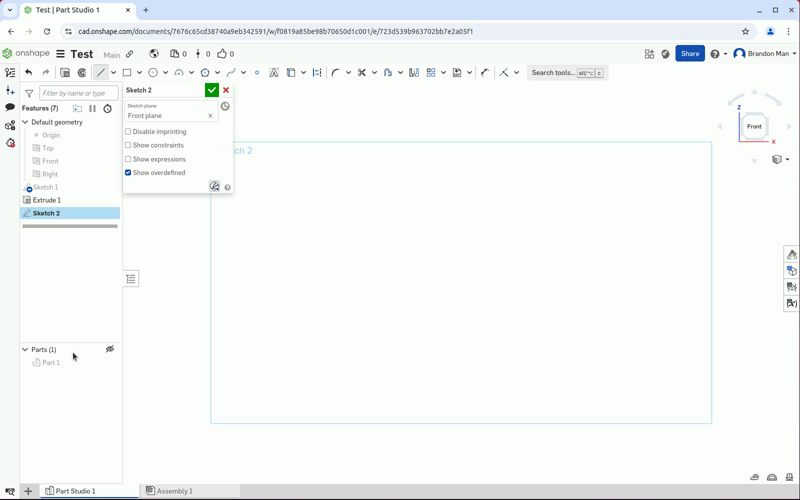
mouse_move(460, 282)
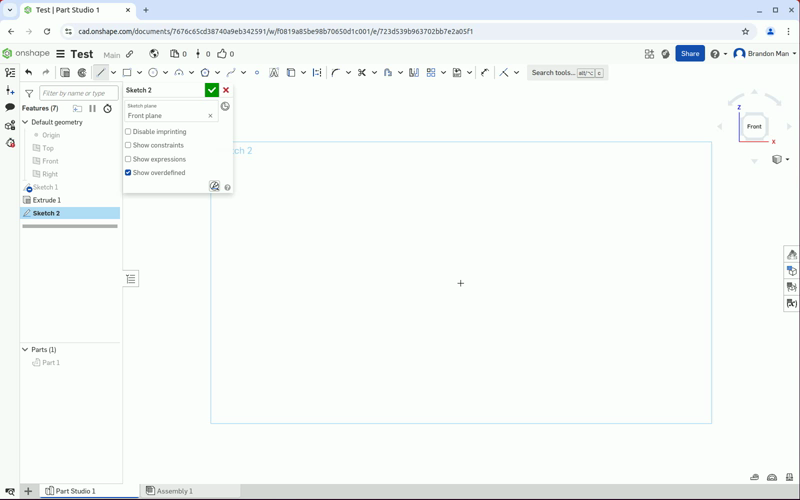
click(460, 282)
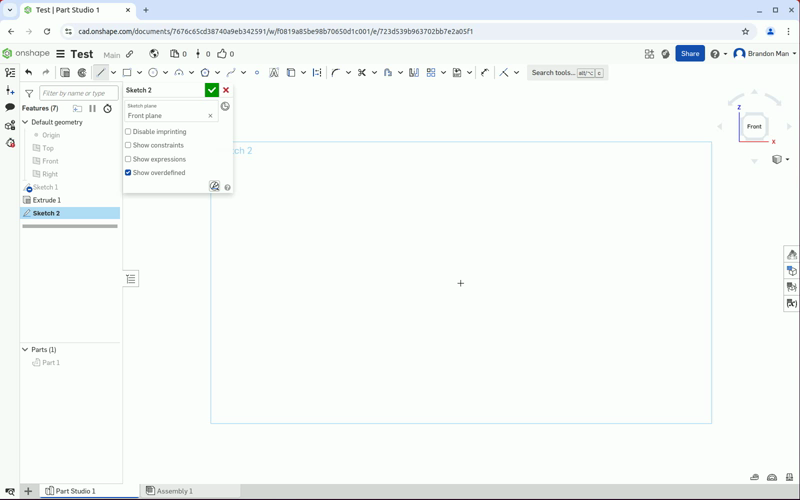
key_up(shift)
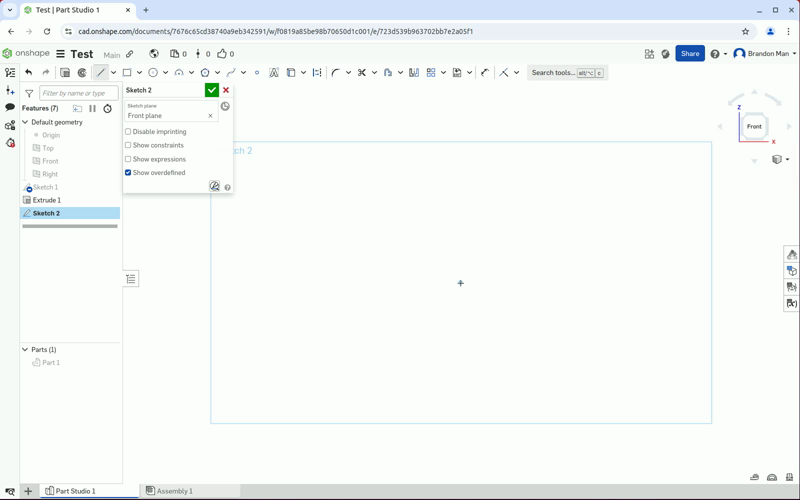
key_down(shift)
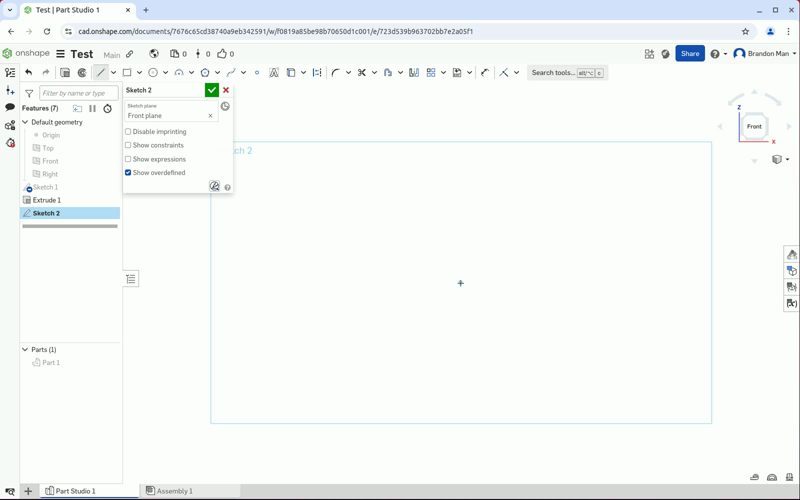
mouse_move(573, 282)
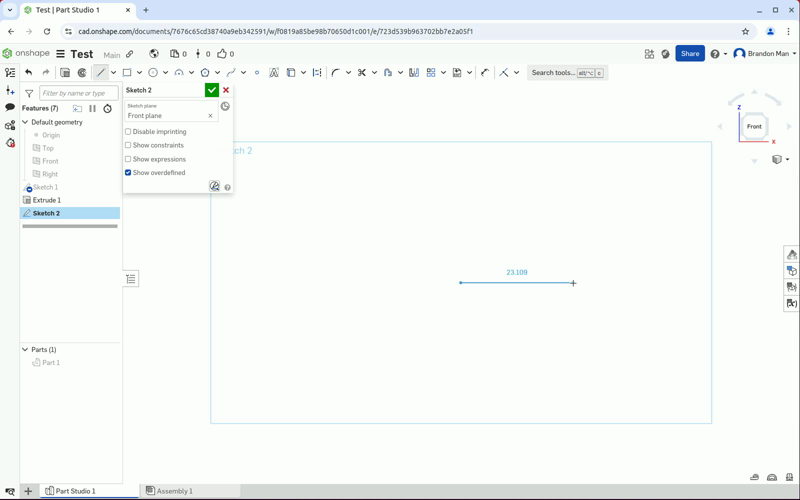
click(573, 282)
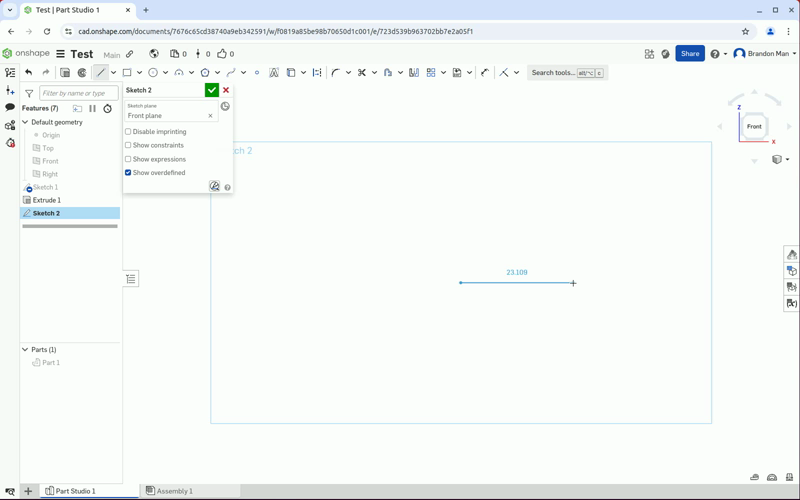
key_up(shift)
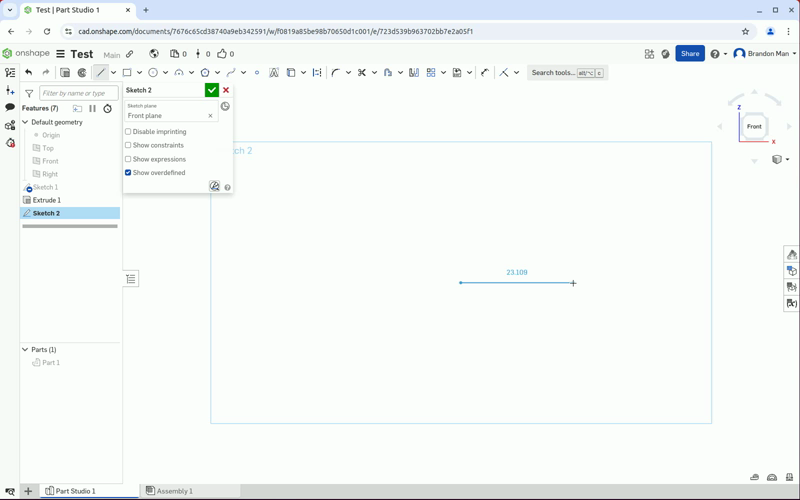
key_down(shift)
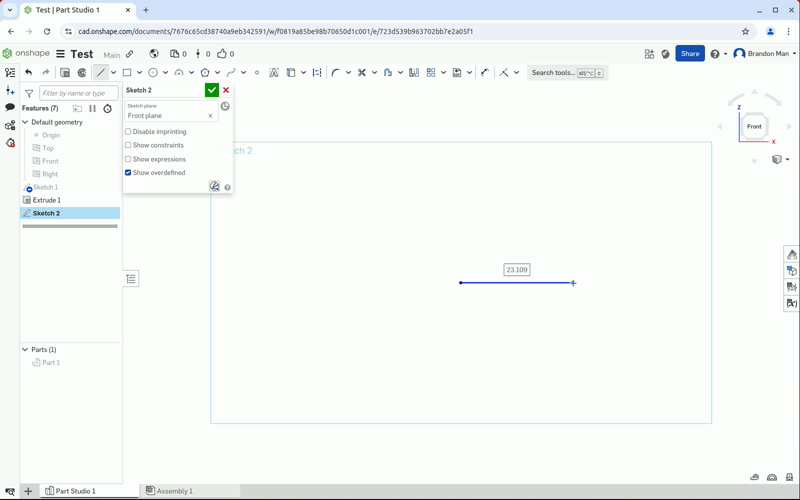
mouse_move(573, 208)
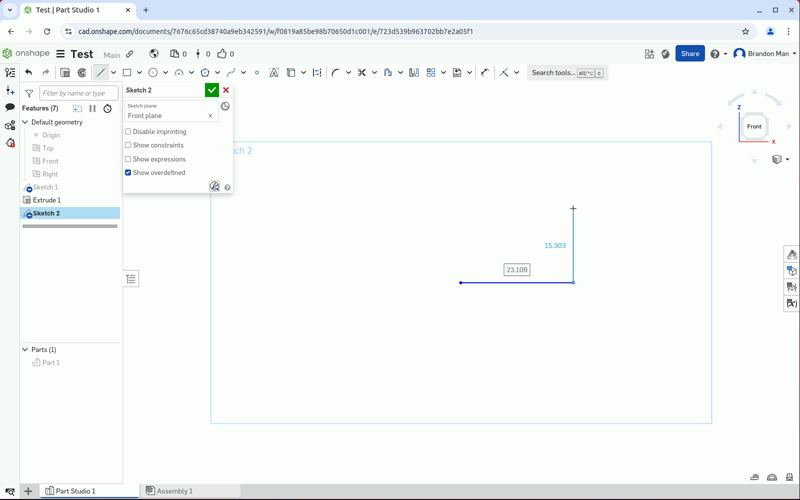
click(573, 208)
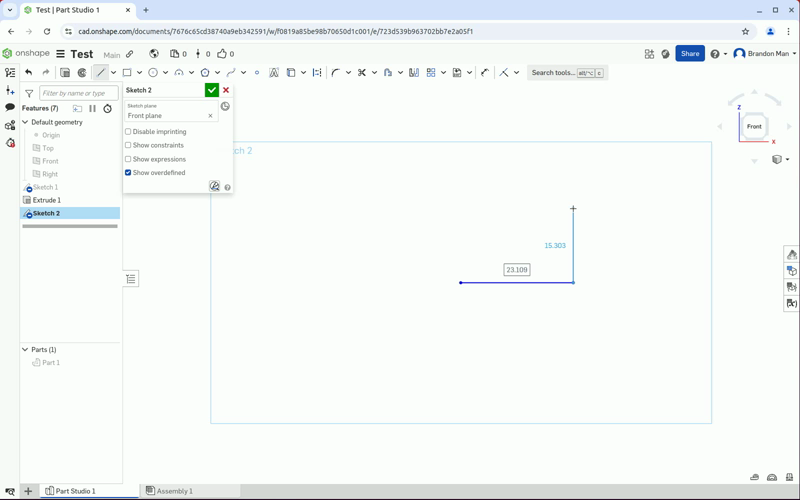
key_up(shift)
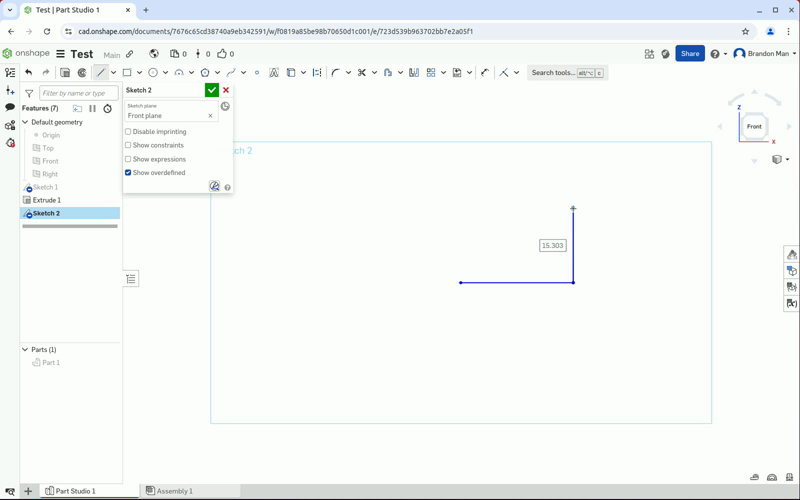
key_down(shift)
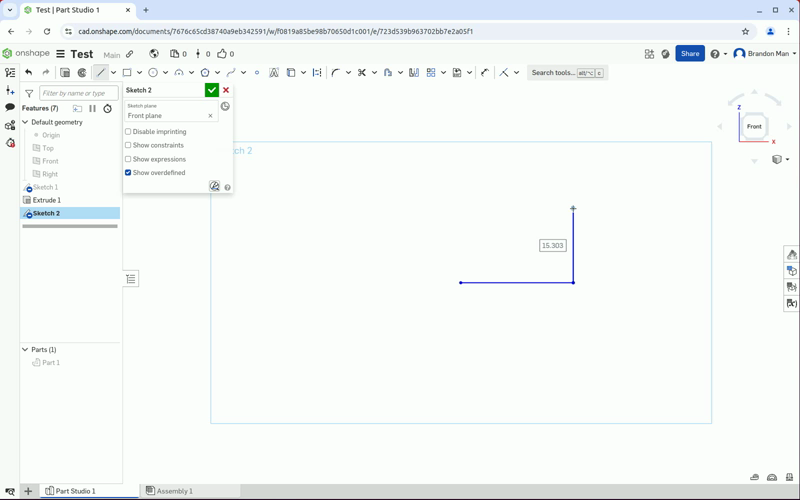
mouse_move(460, 208)
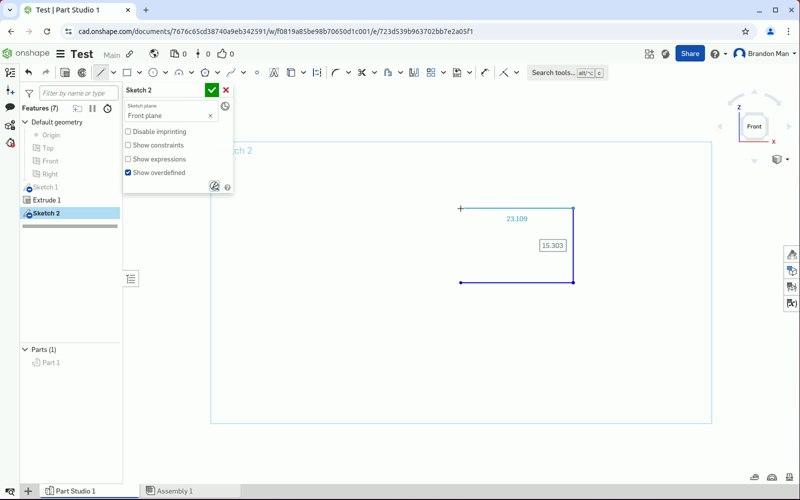
click(460, 208)
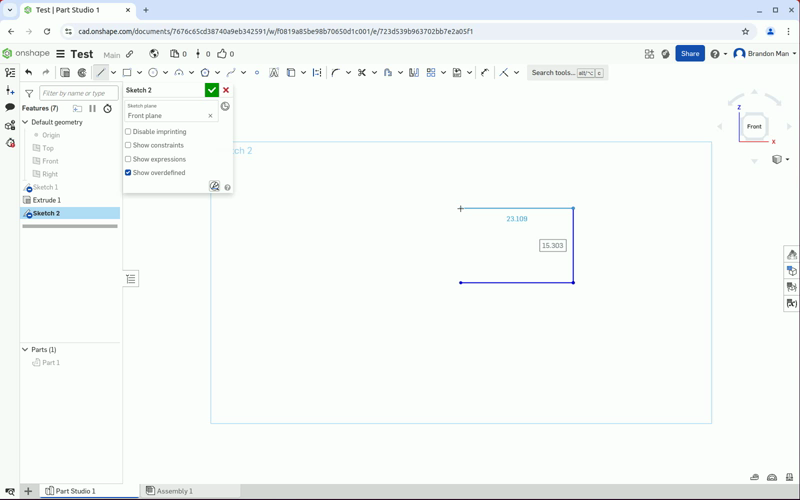
key_up(shift)
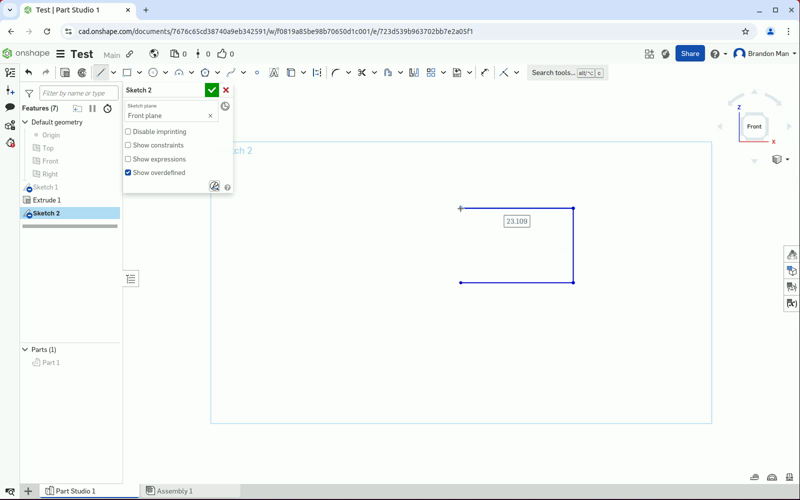
key_down(shift)
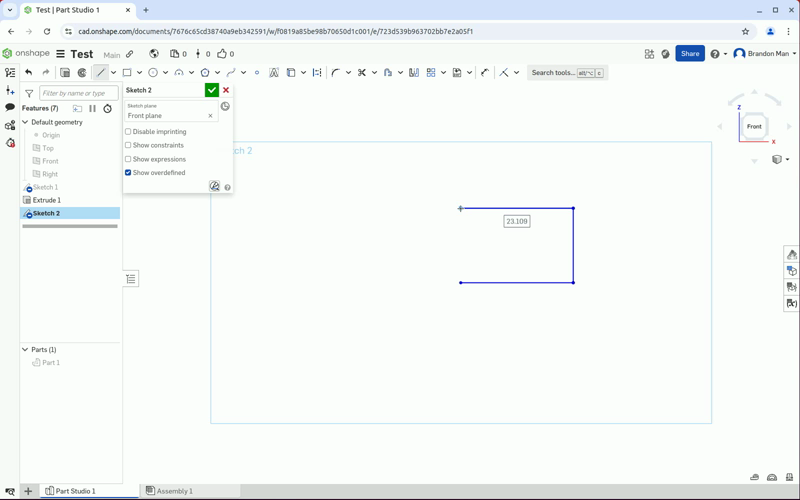
mouse_move(460, 282)
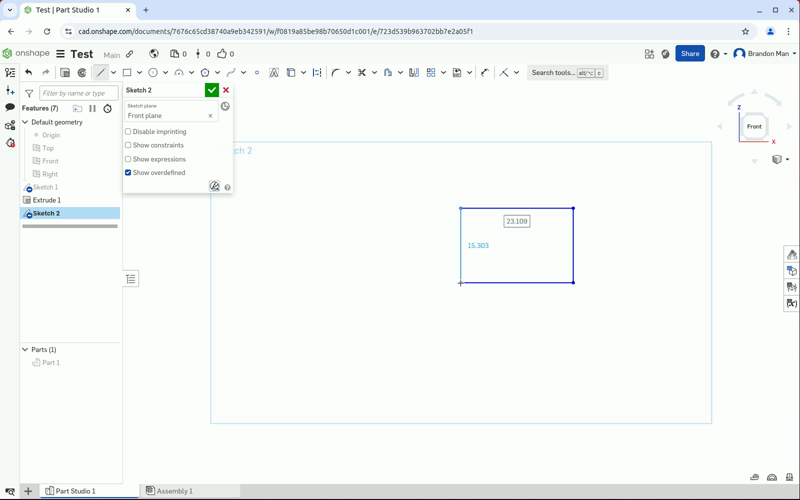
key_up(shift)
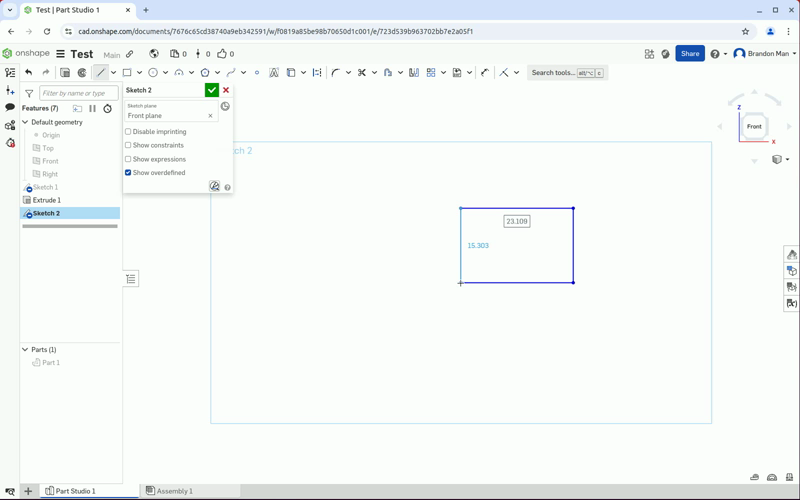
click(460, 282)
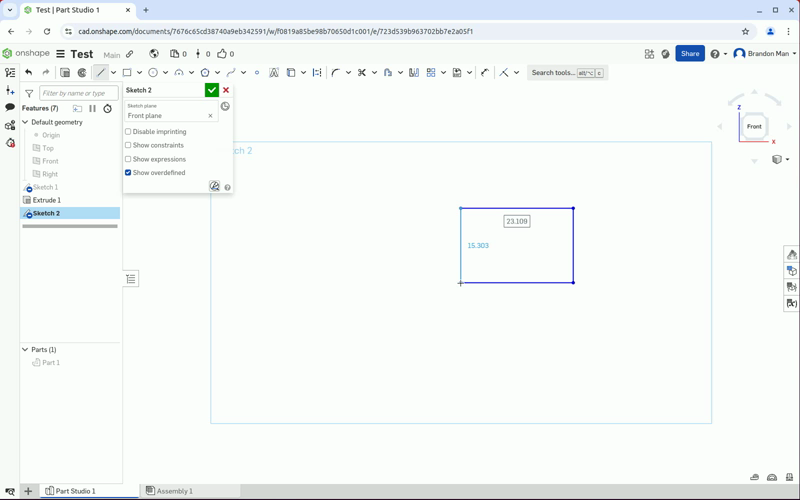
key(esc)
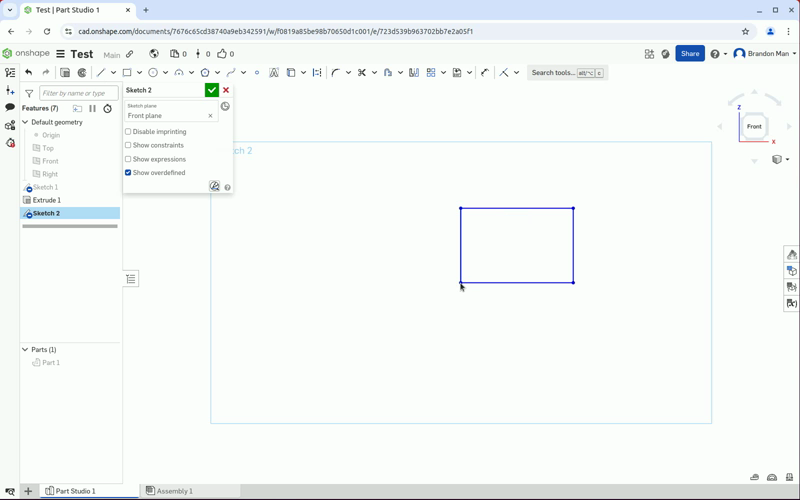
mouse_move(486, 231)
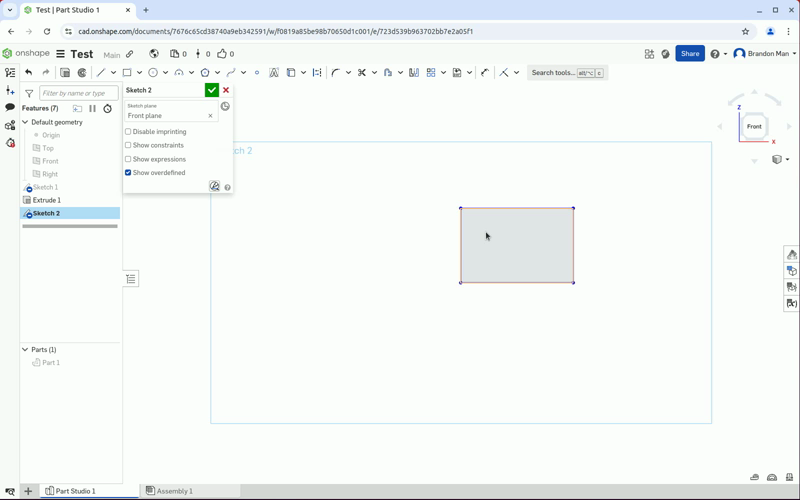
click(486, 231)
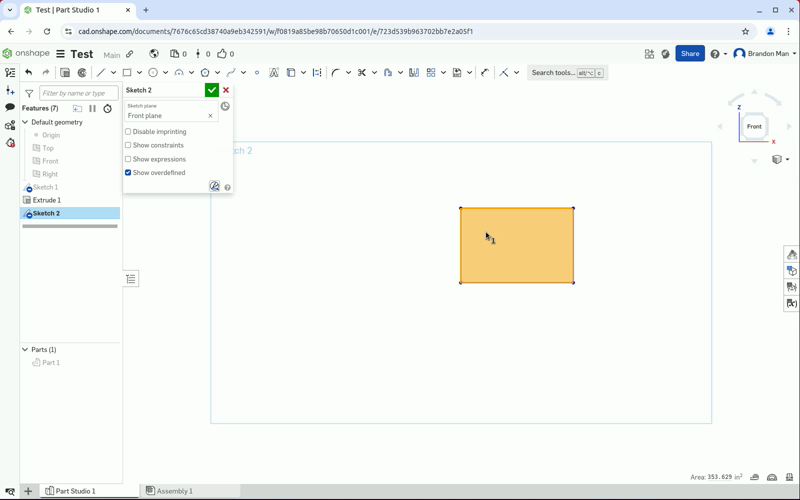
mouse_move(73, 352)
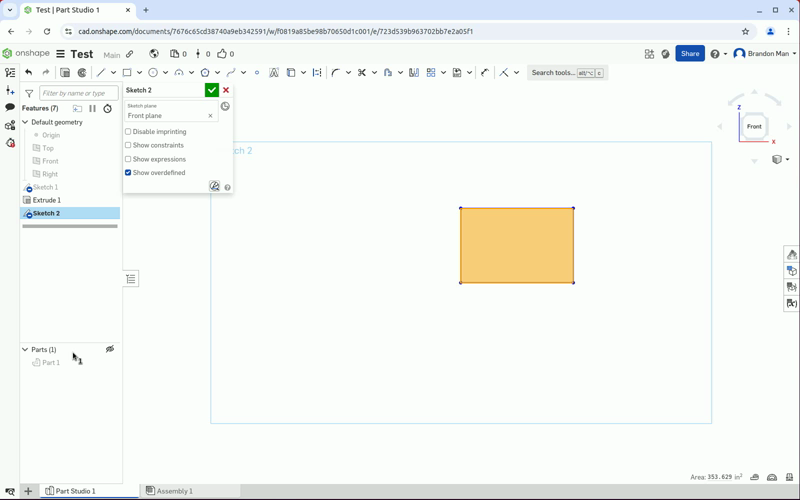
key(shift+y)
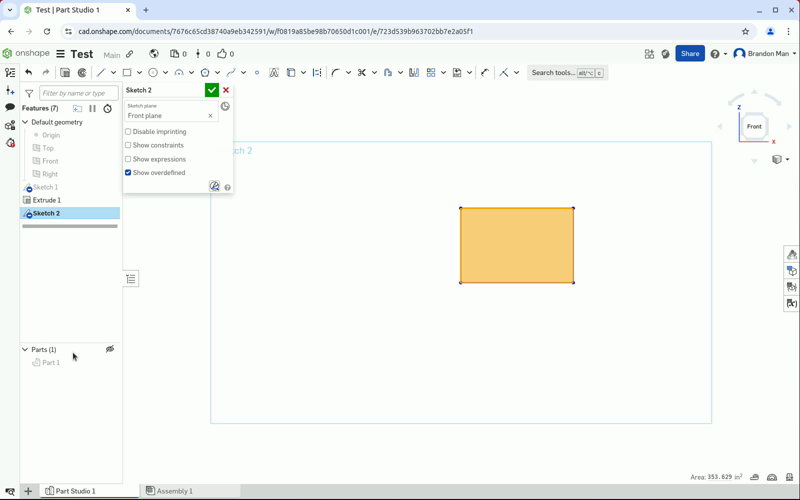
key(shift+e)
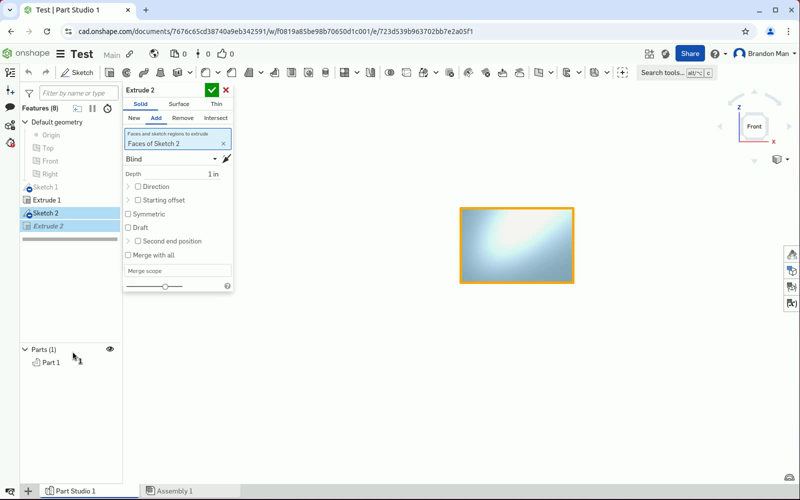
mouse_move(143, 106)
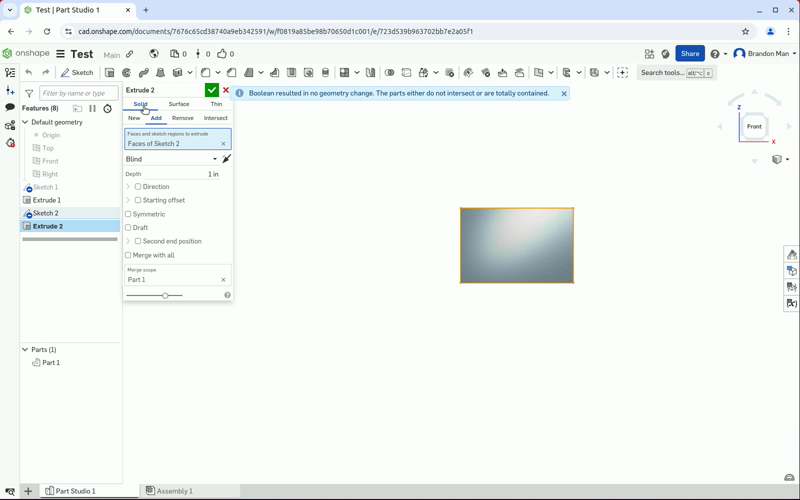
click(143, 106)
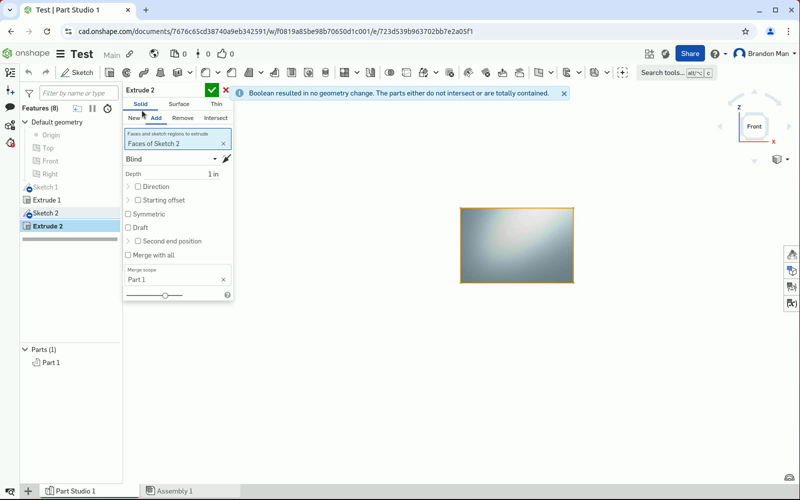
mouse_move(137, 120)
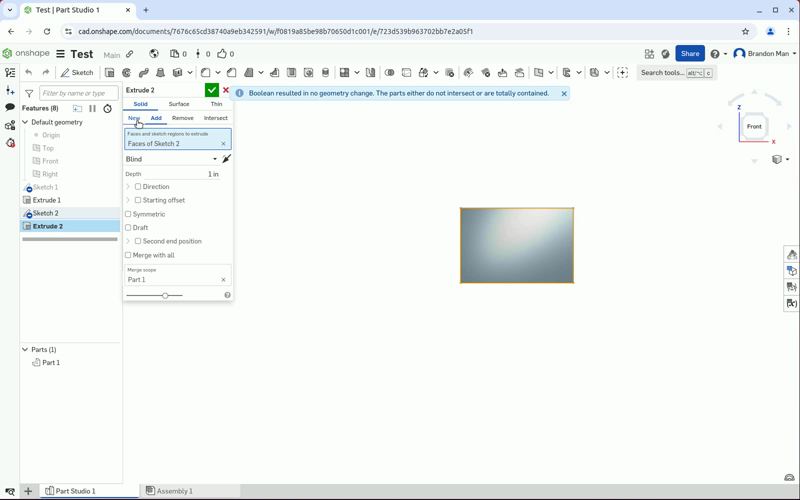
click(137, 120)
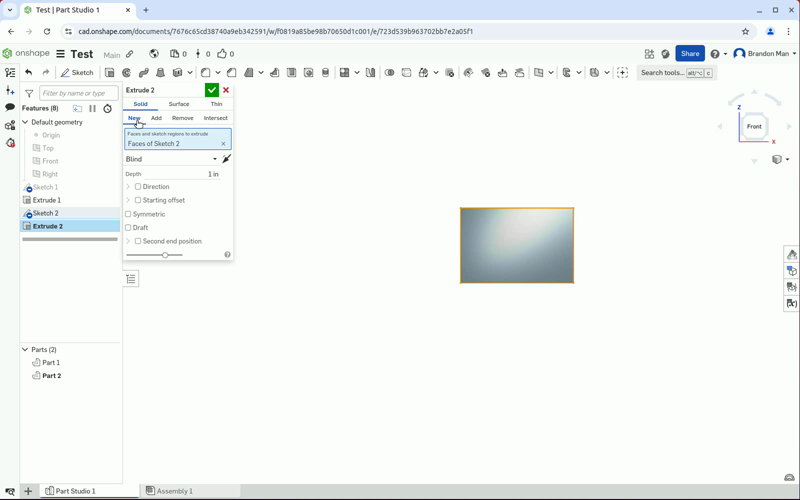
key(tab, 4)
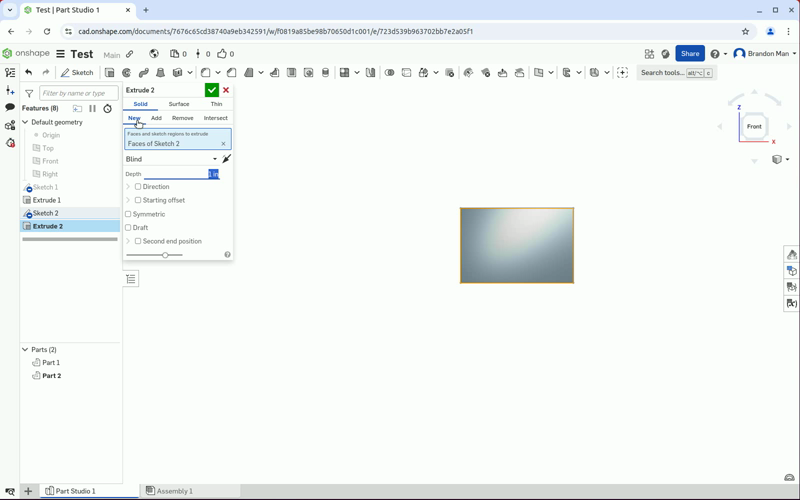
text(6.258)
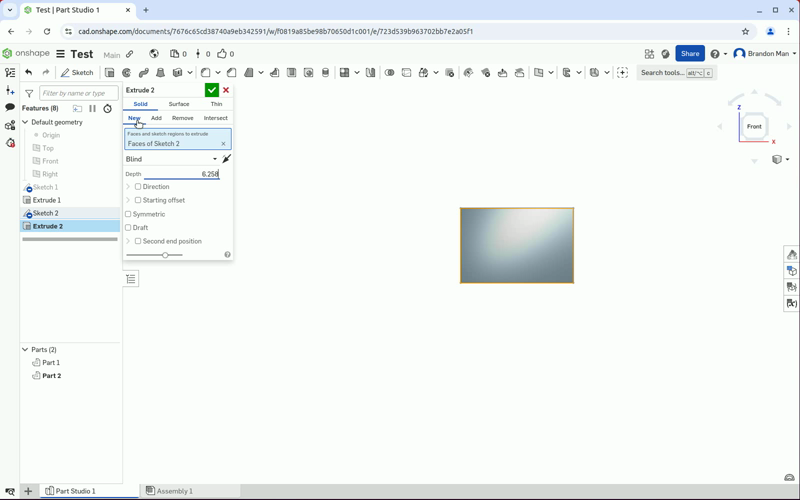
key(enter)
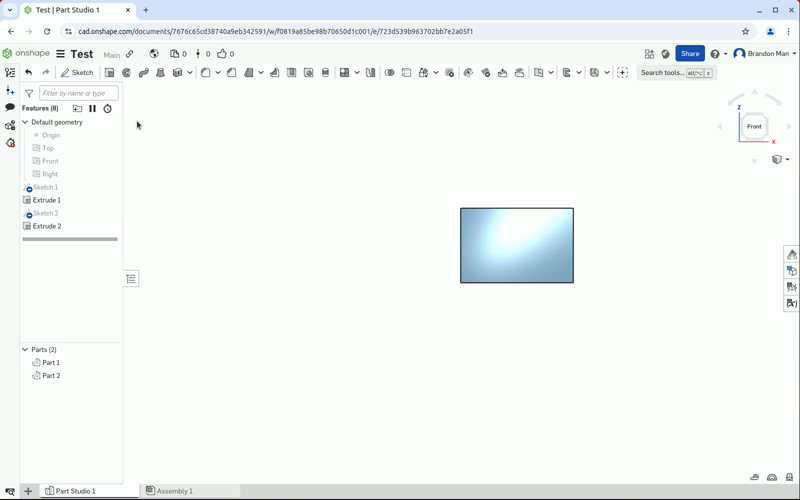
key(shift+h)
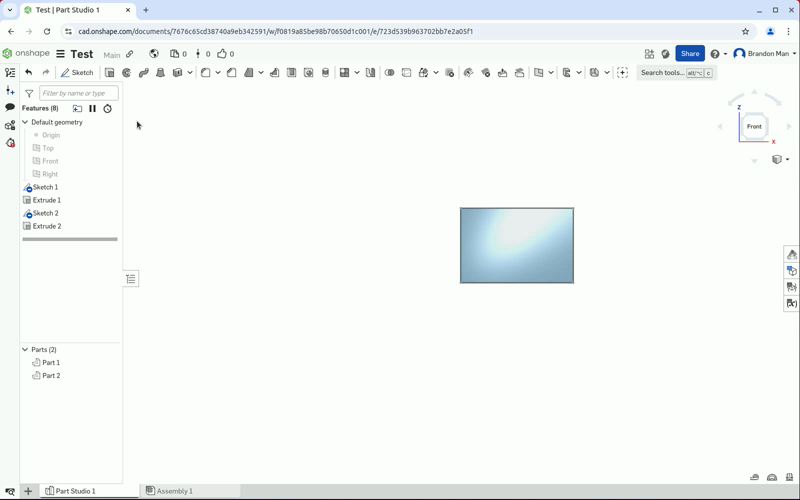
key(shift+h)
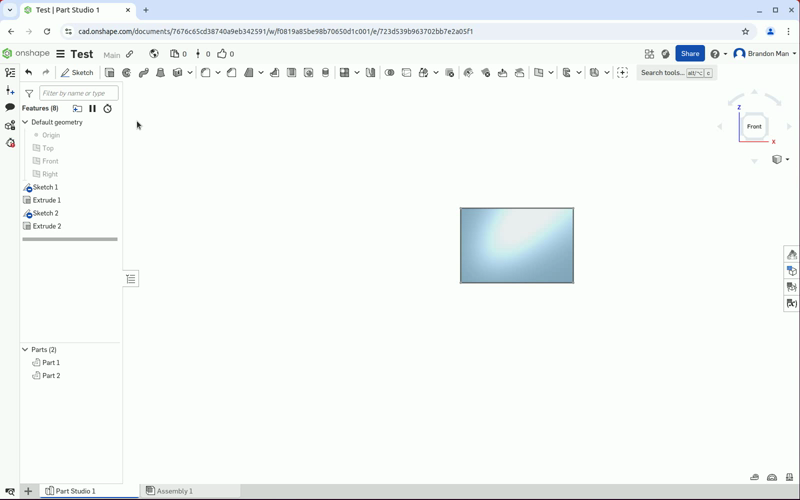
key(shift+7)
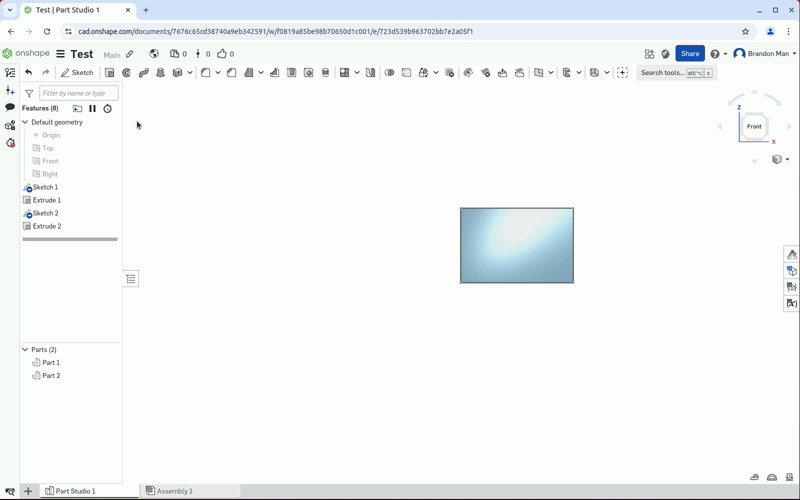
key(left, 2)
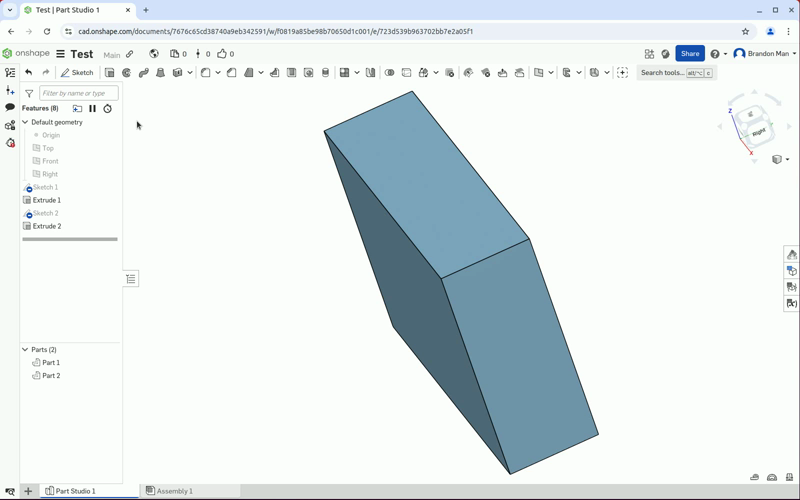
key(down, 2)
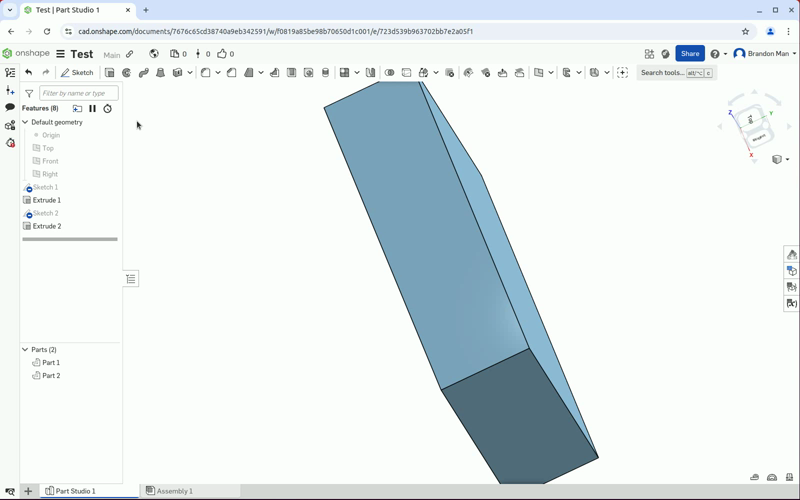
key(up, 2)
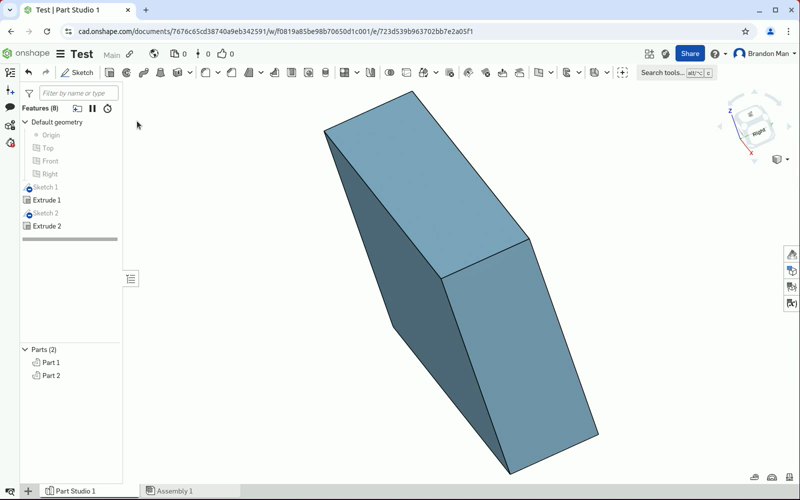
key(right, 2)
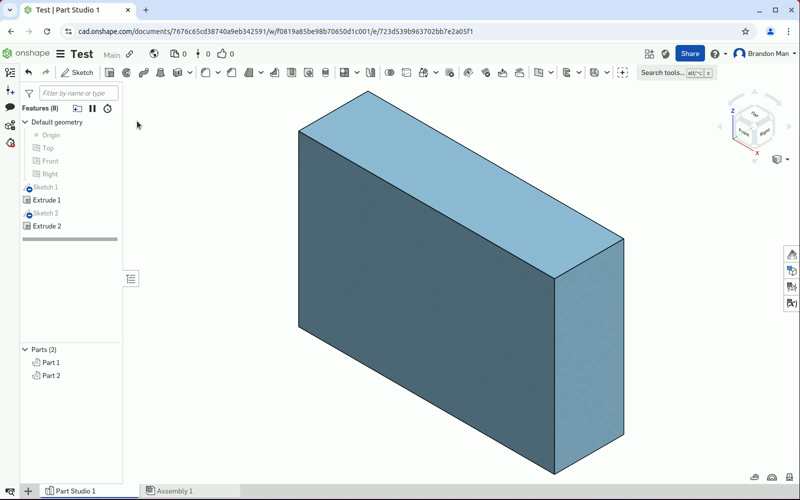
mouse_move(73, 189)
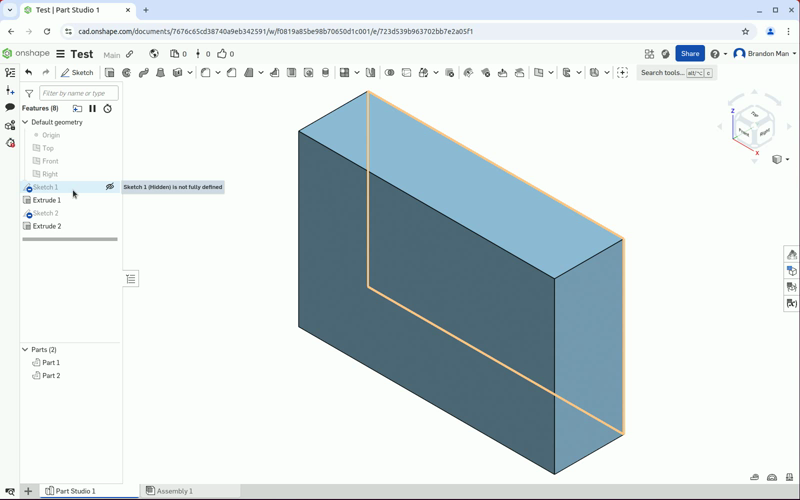
click(73, 189)